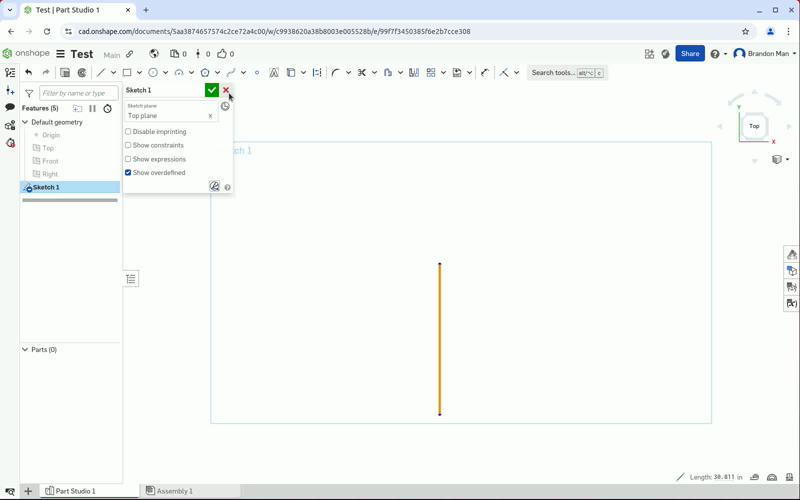
key(shift+h)
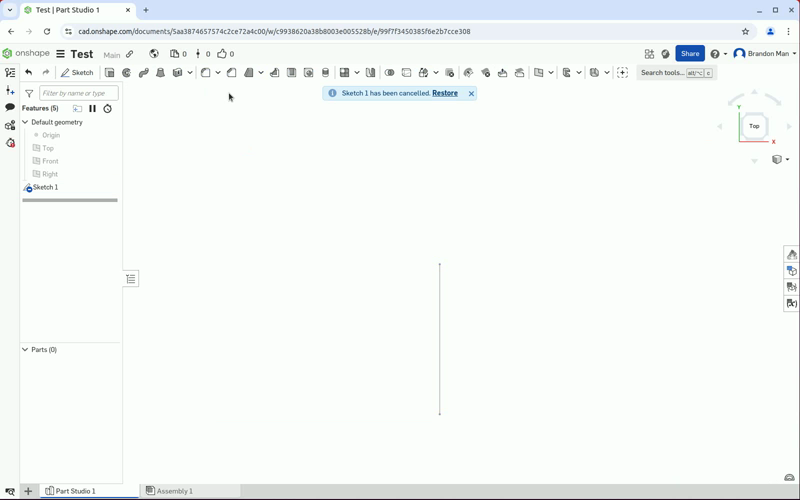
key(shift+s)
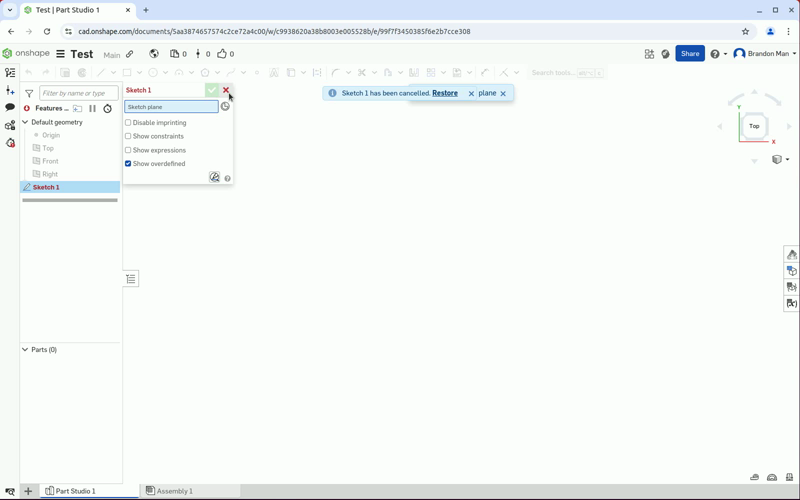
mouse_move(73, 150)
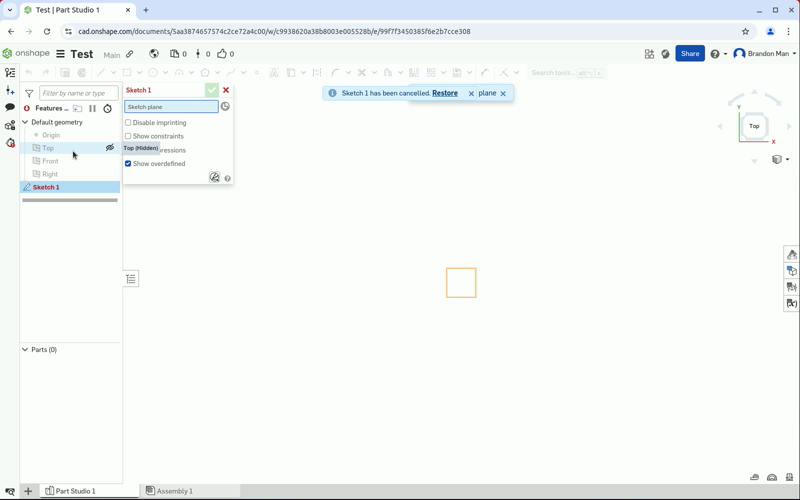
click(73, 150)
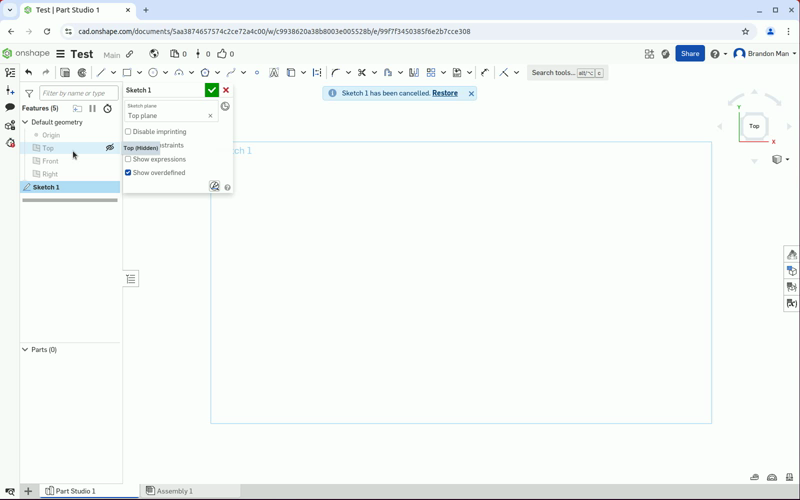
mouse_move(73, 352)
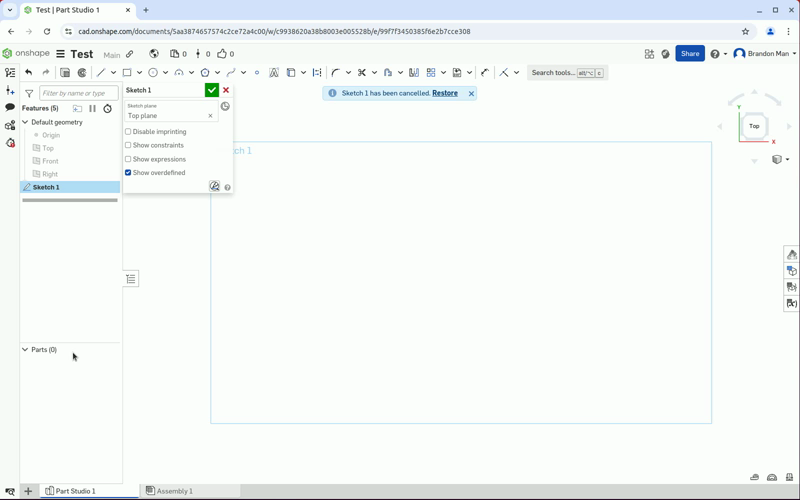
key(y)
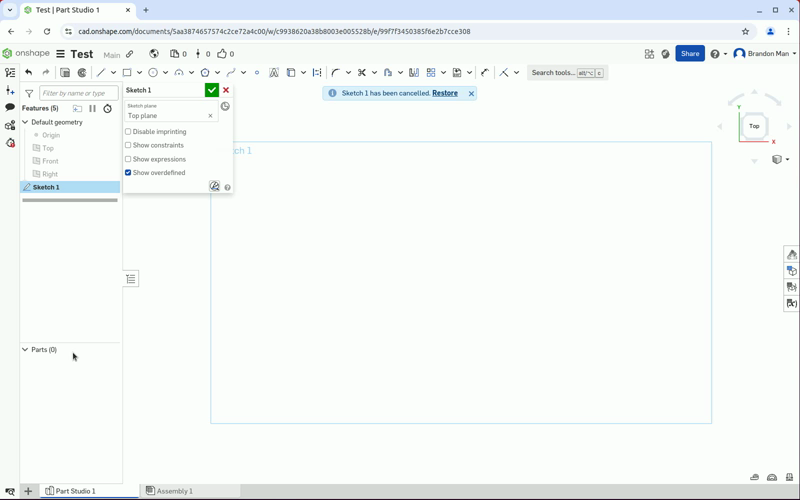
key(c)
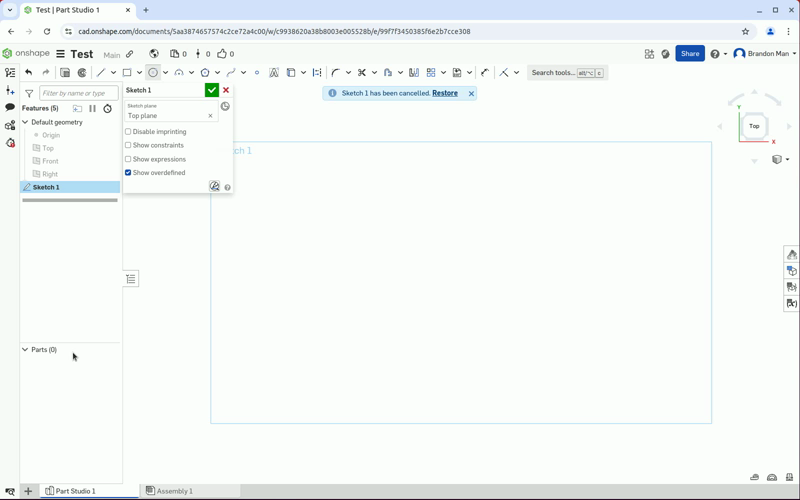
key_down(shift)
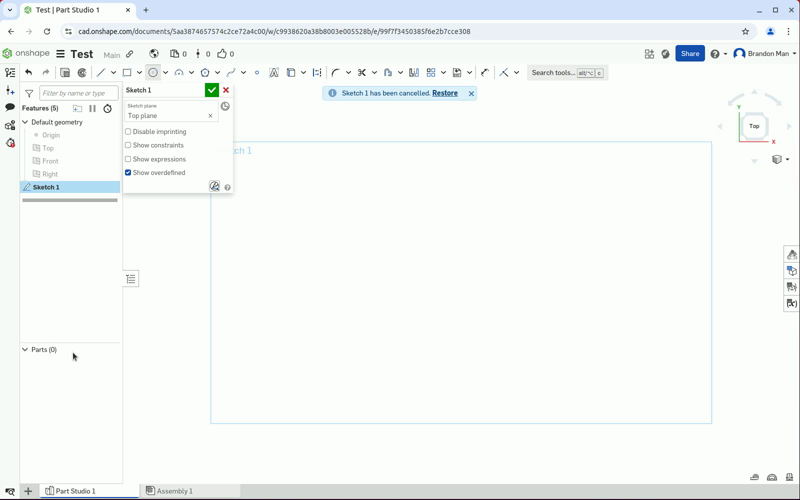
mouse_move(461, 282)
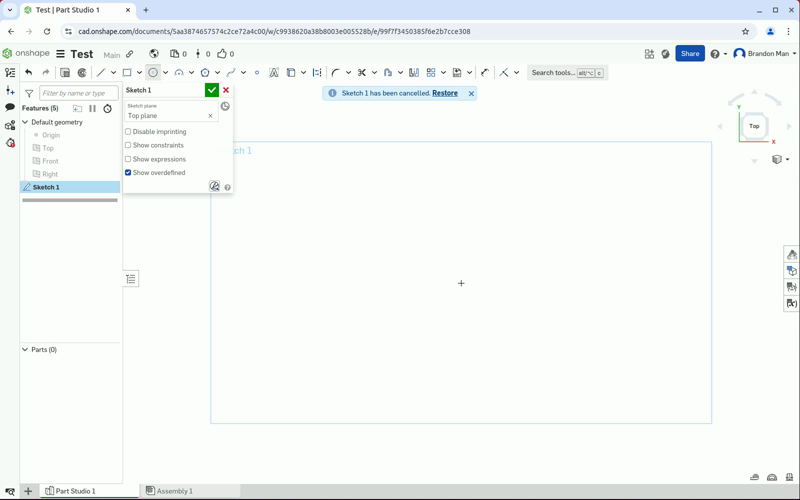
click(461, 282)
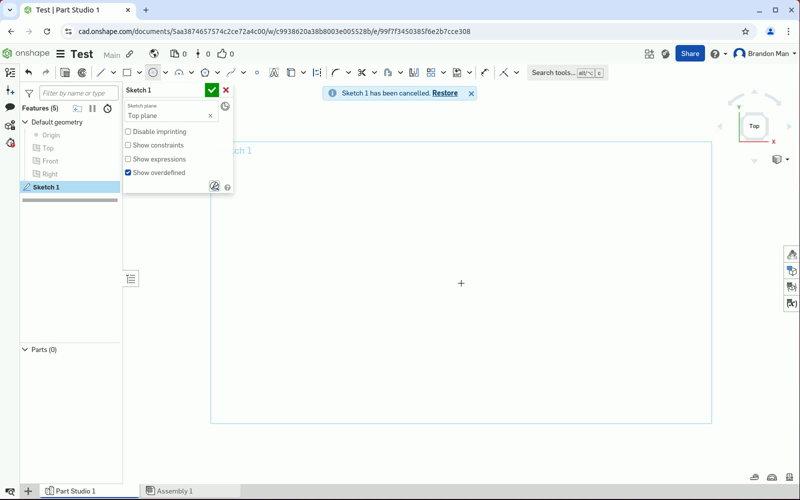
key_up(shift)
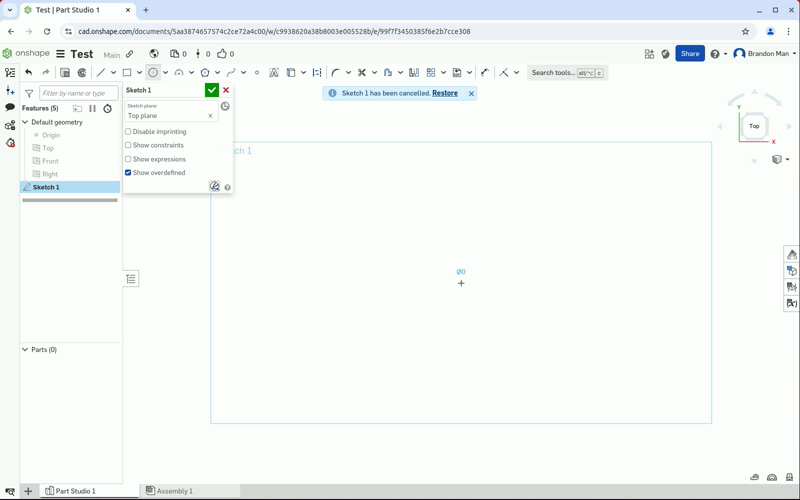
mouse_move(574, 282)
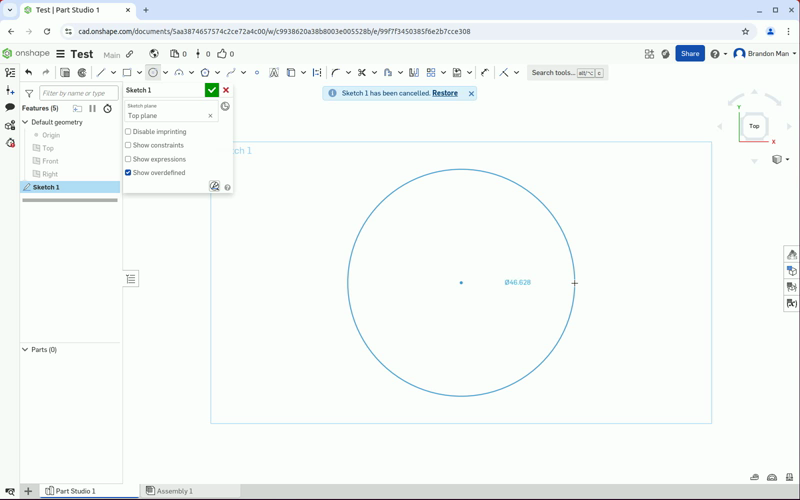
click(574, 282)
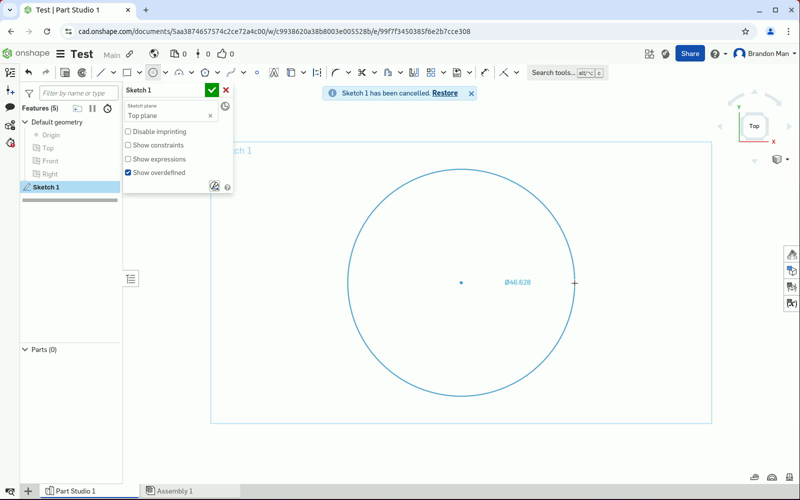
key(esc)
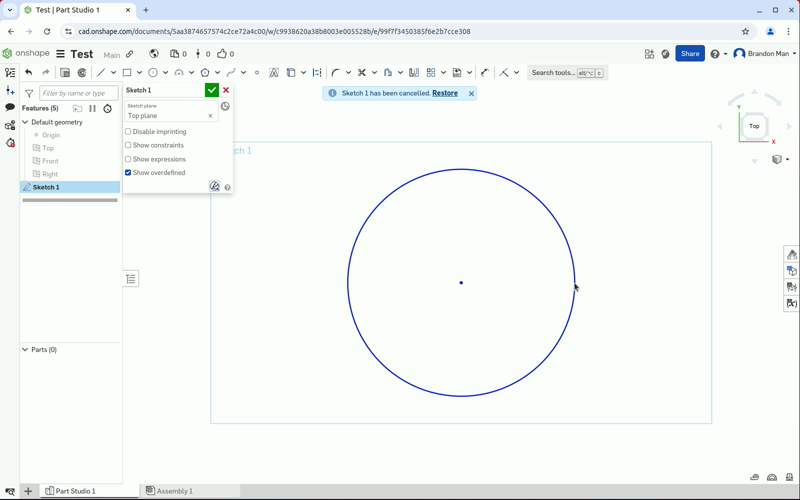
mouse_move(396, 250)
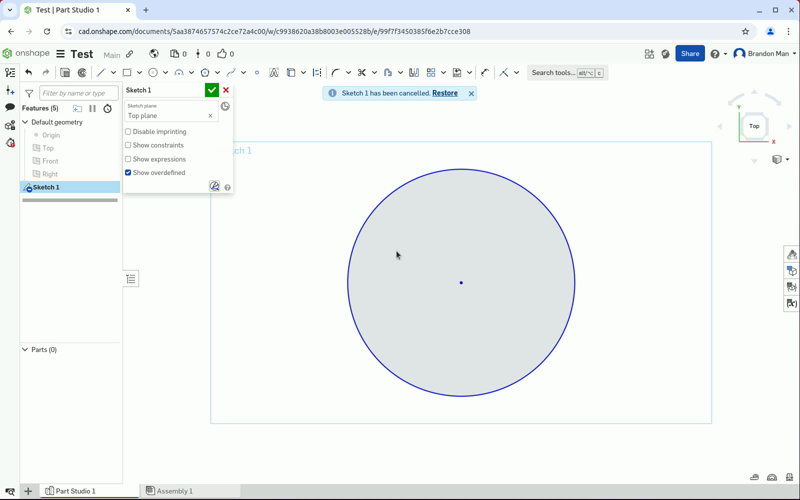
click(396, 250)
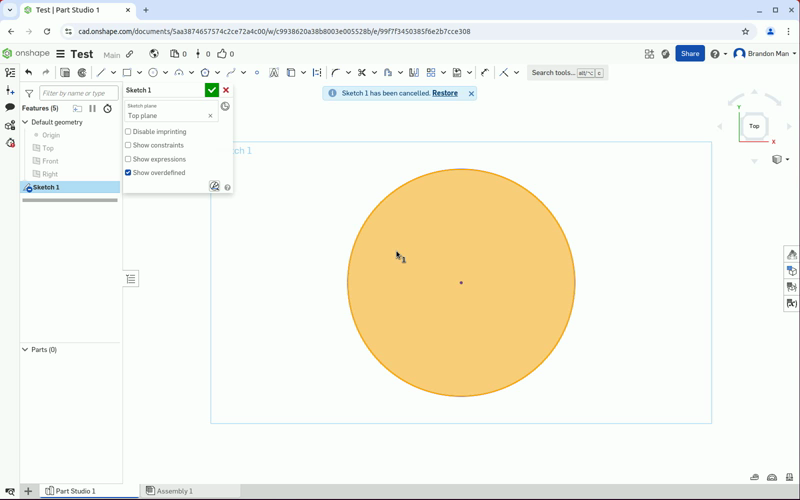
mouse_move(73, 352)
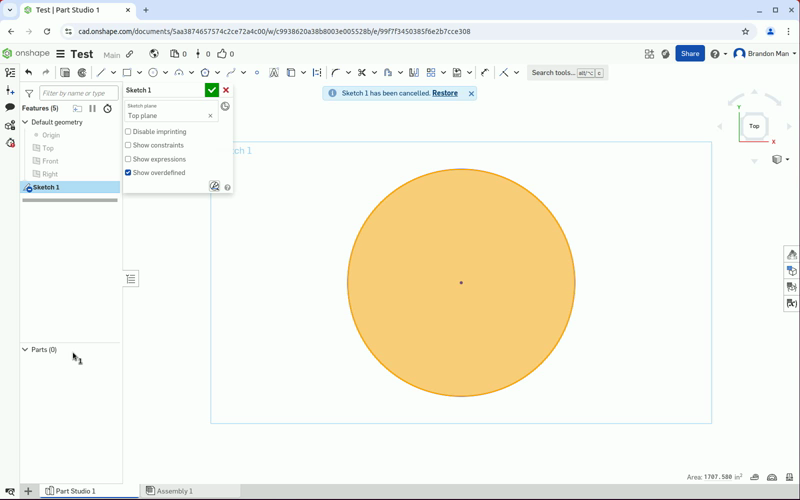
key(shift+y)
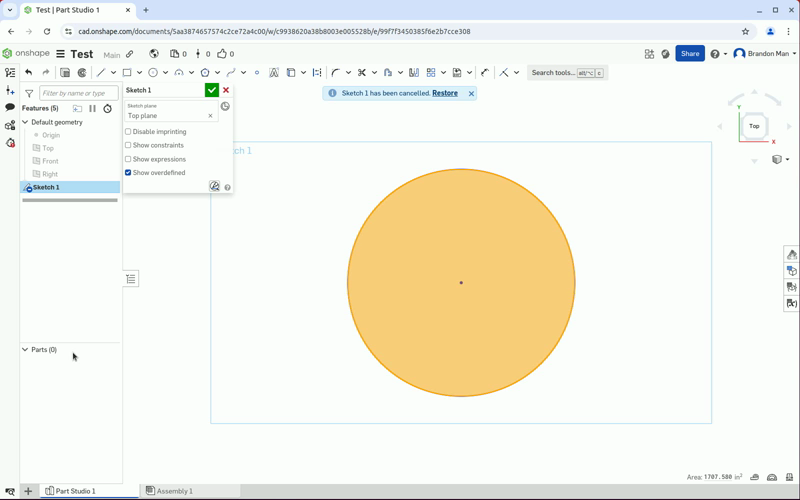
key(shift+e)
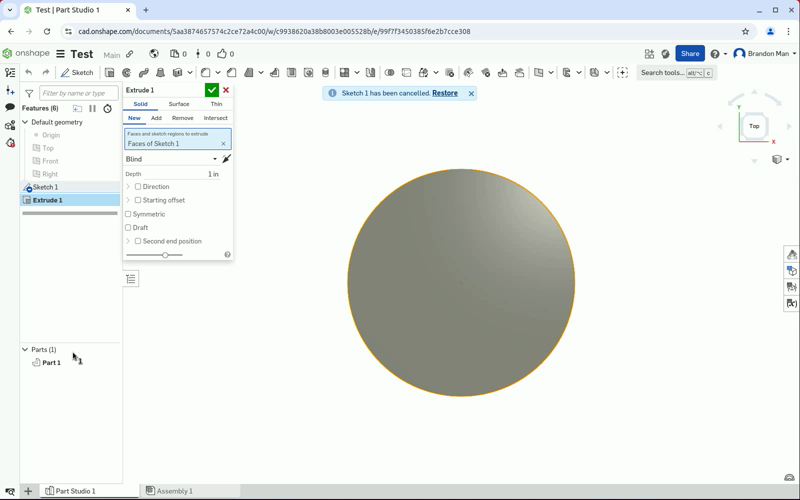
mouse_move(143, 106)
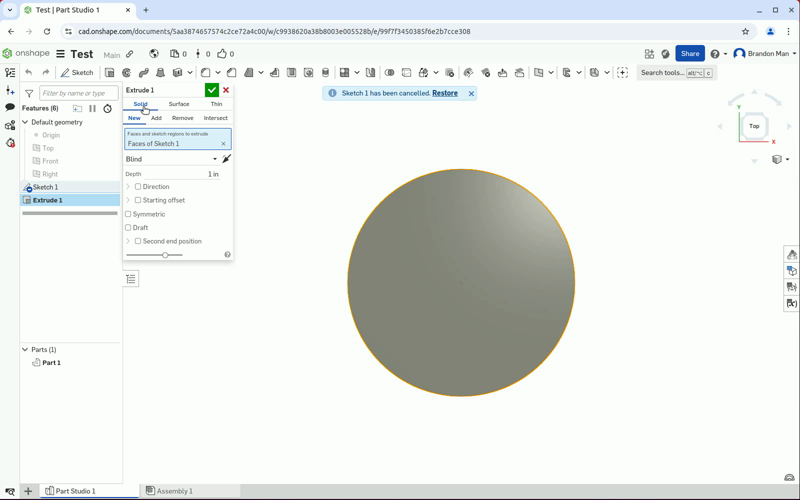
click(143, 106)
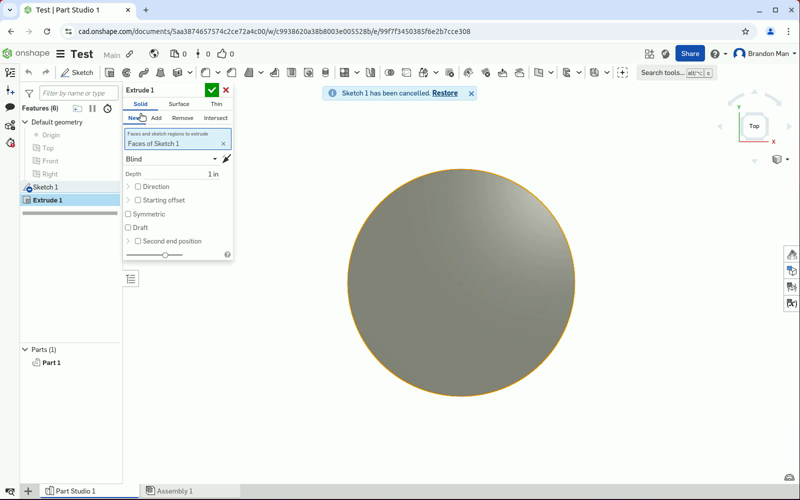
mouse_move(137, 120)
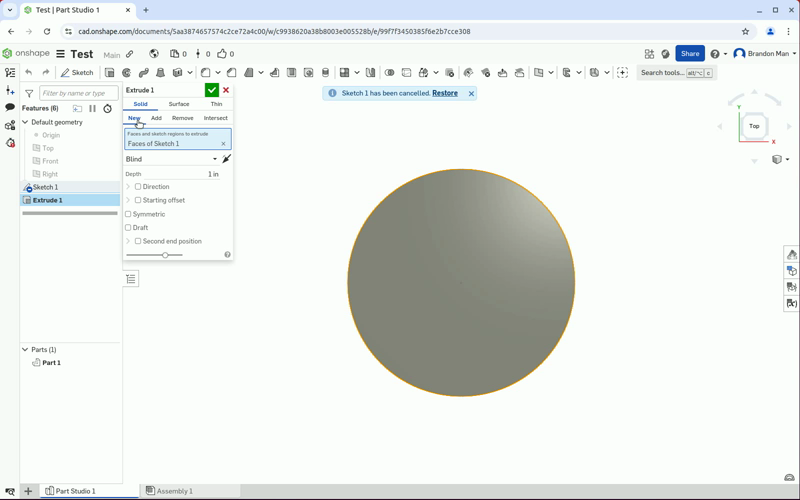
click(137, 120)
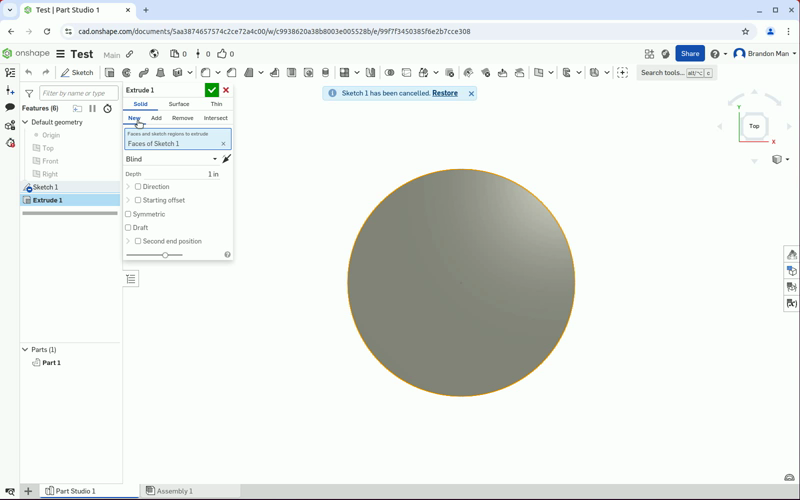
key(tab, 4)
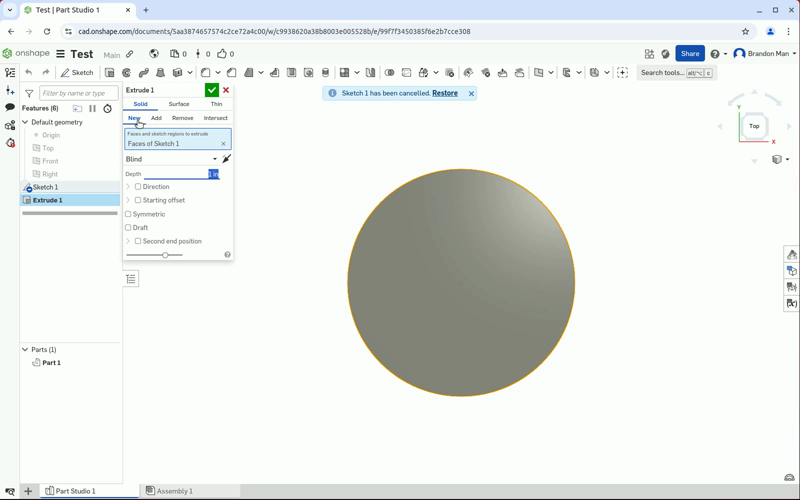
text(8.666)
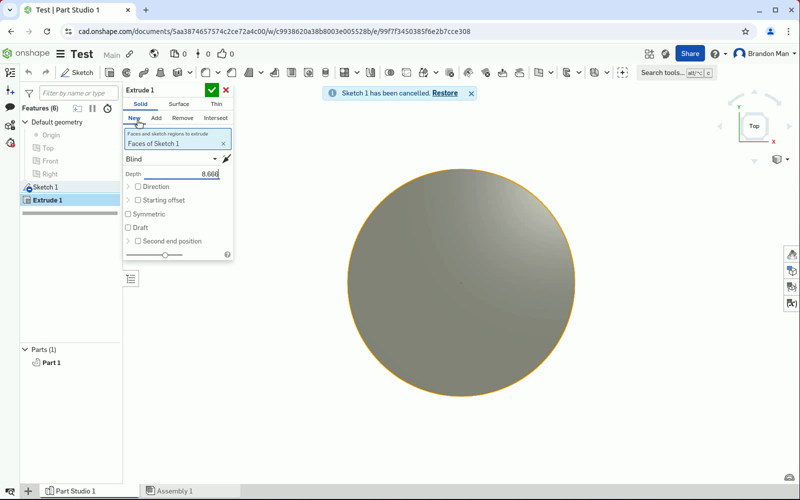
key(enter)
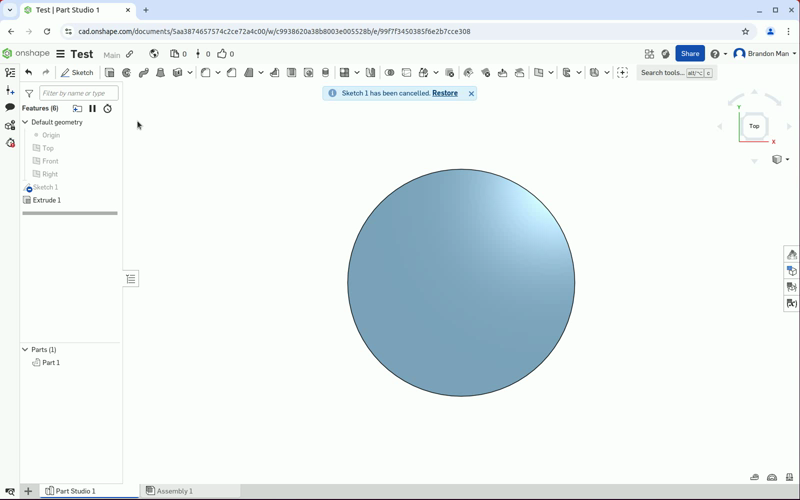
key(shift+h)
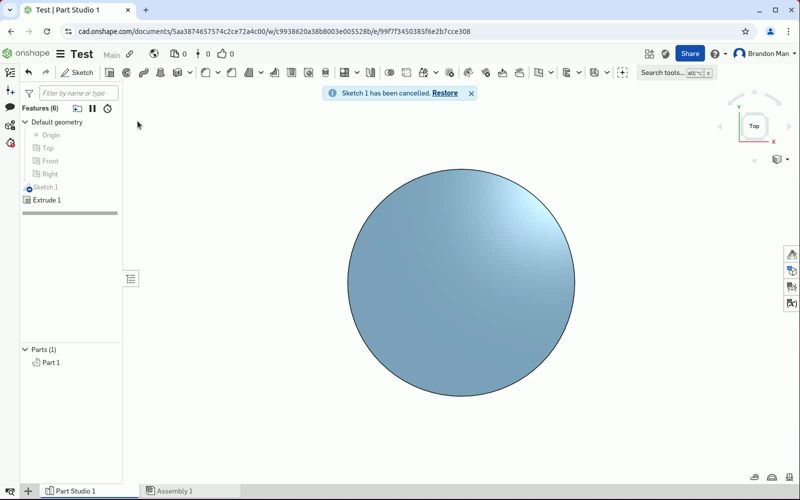
key(shift+h)
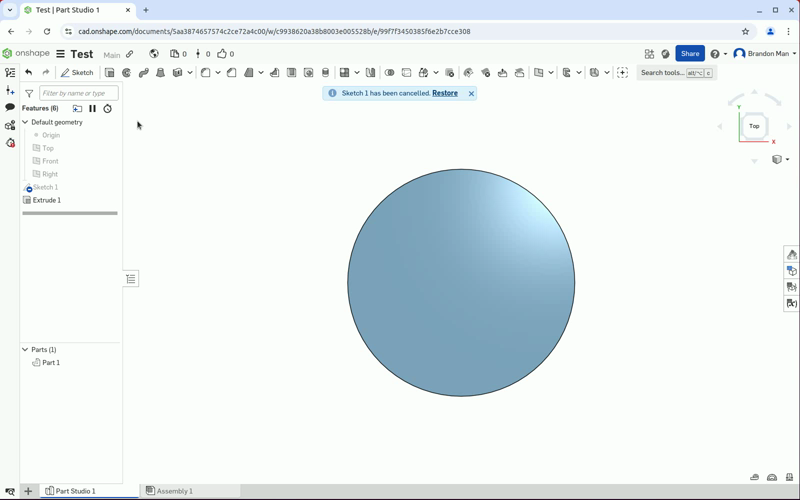
mouse_move(73, 189)
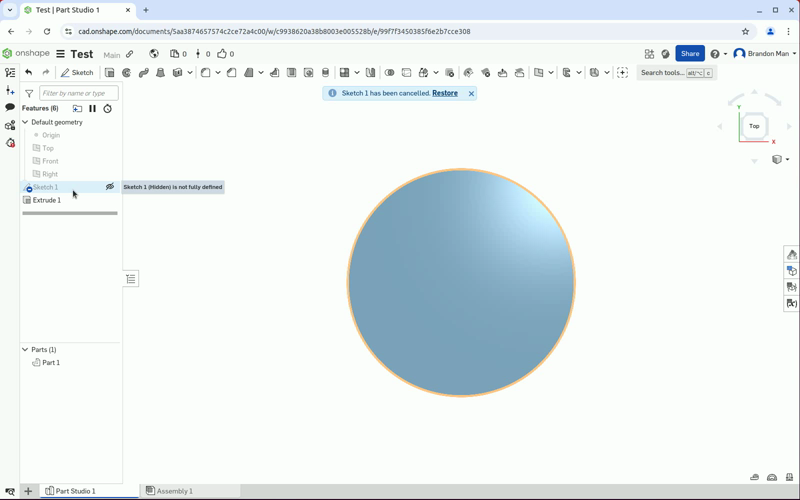
click(73, 189)
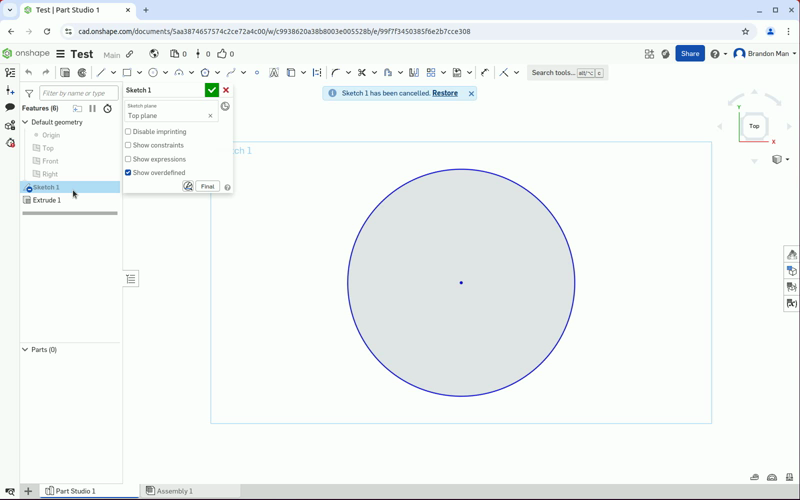
mouse_move(229, 92)
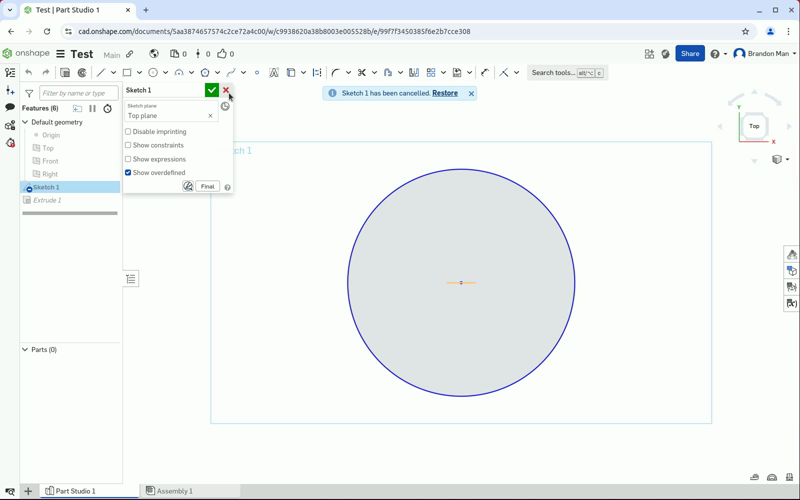
click(229, 92)
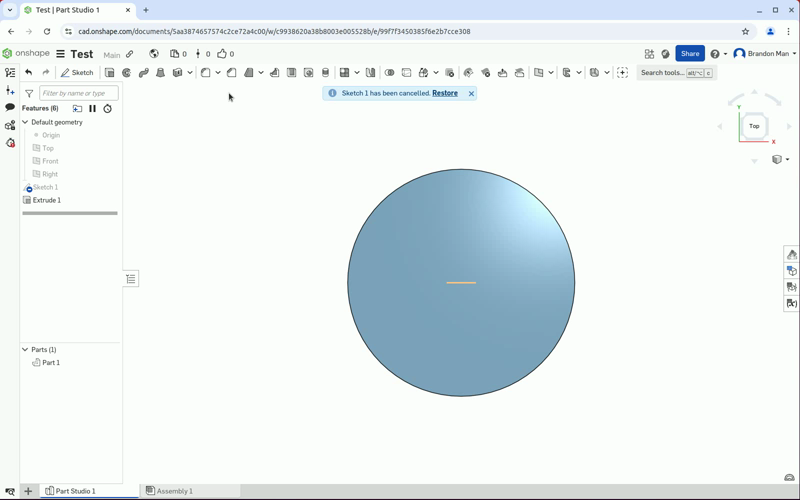
mouse_move(541, 75)
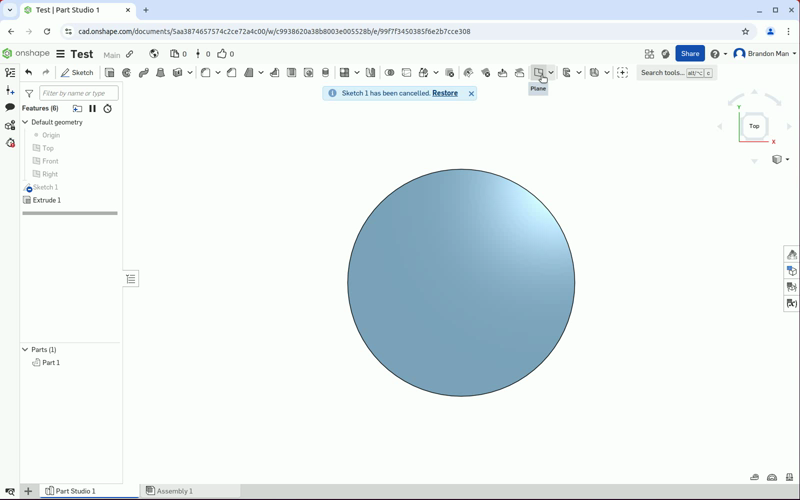
click(541, 75)
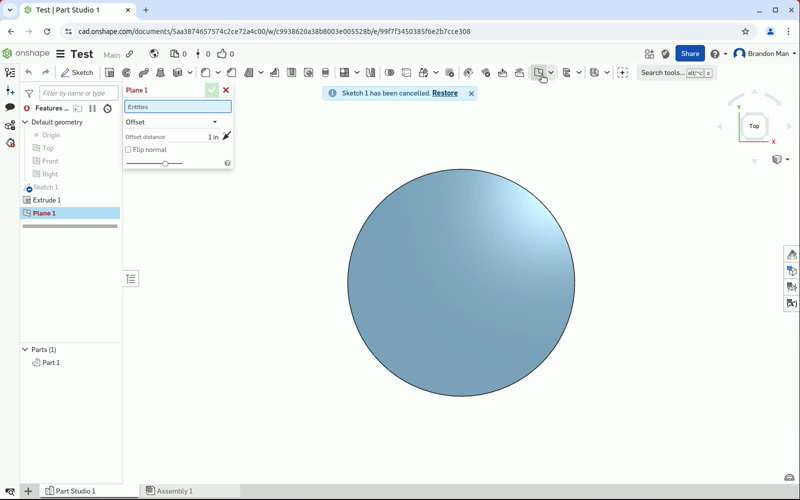
mouse_move(73, 150)
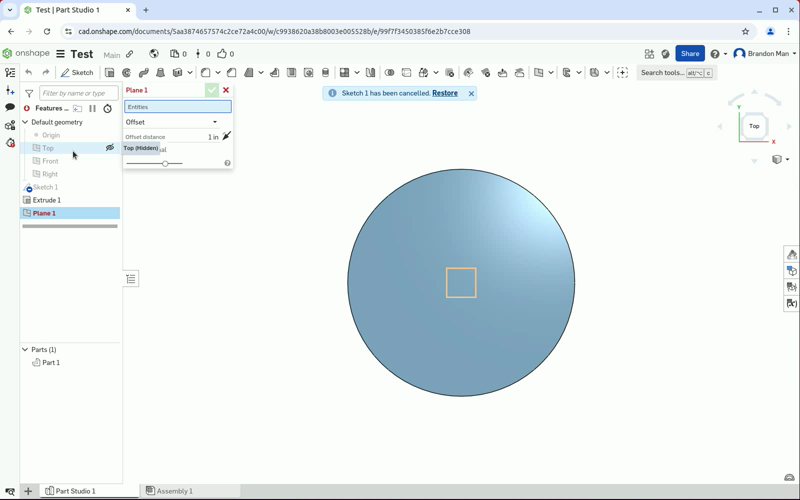
click(73, 150)
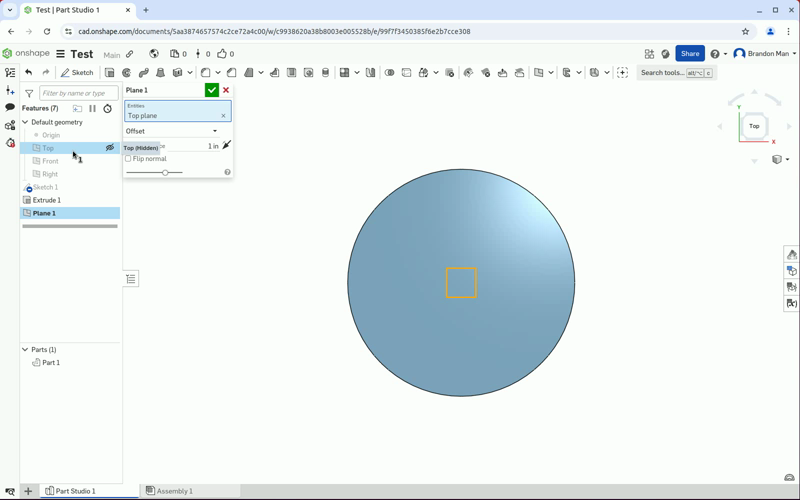
key(tab, 2)
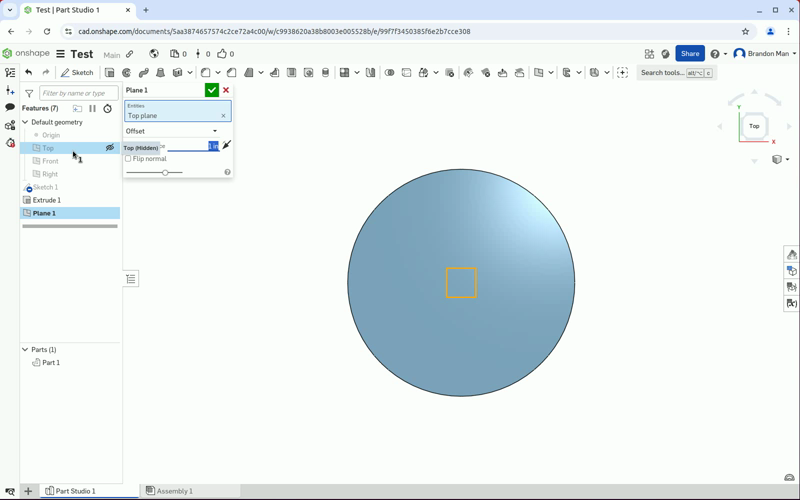
text(8.658)
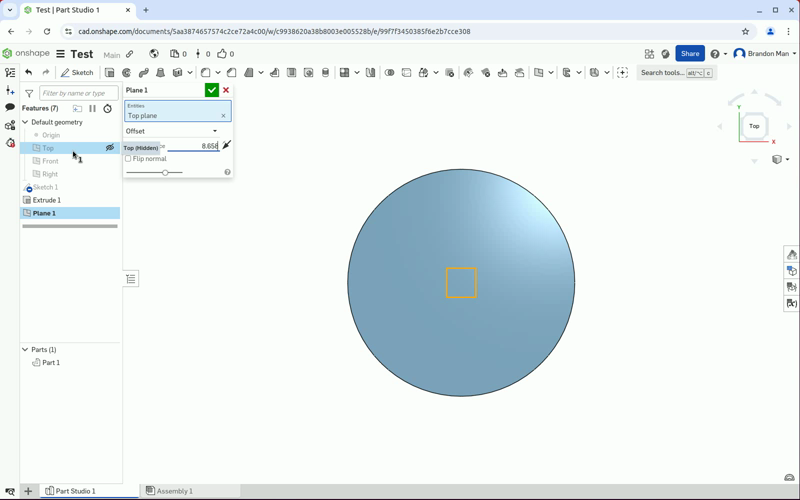
key(enter, 2)
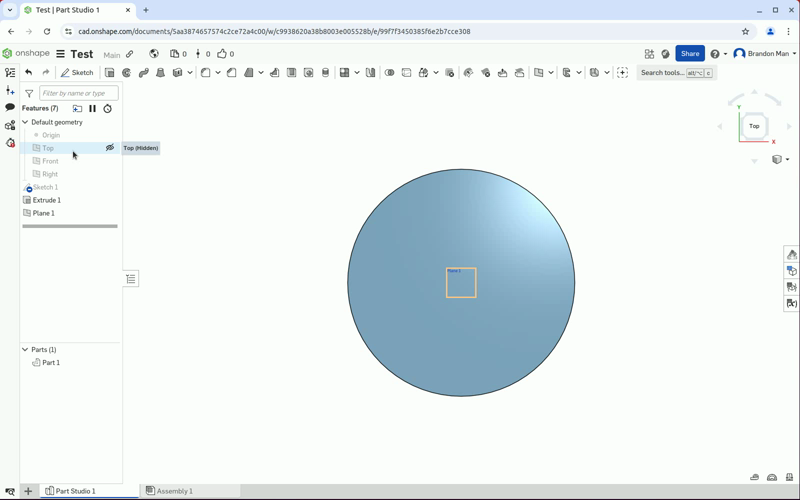
key(shift+s)
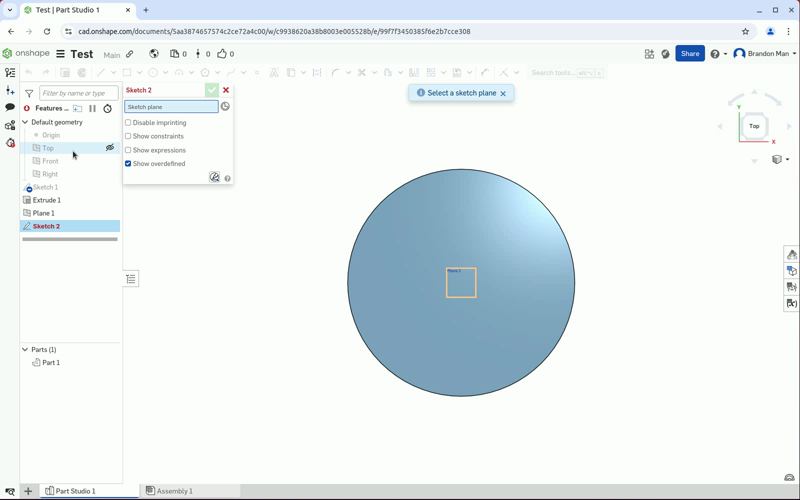
mouse_move(73, 215)
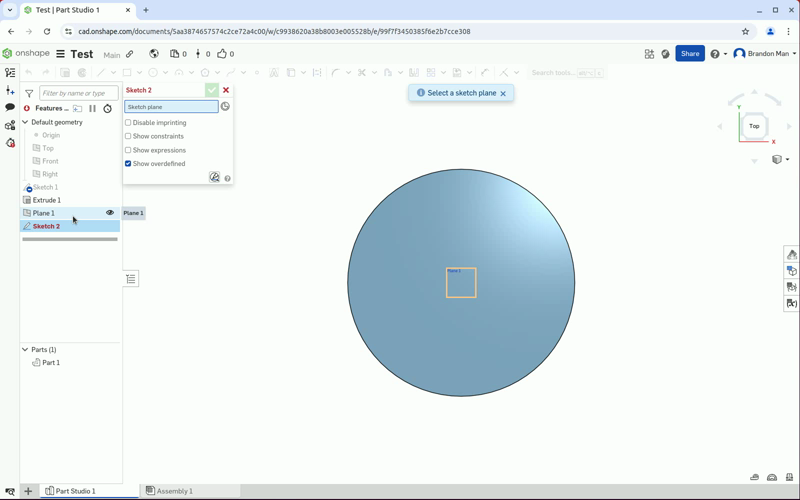
click(73, 215)
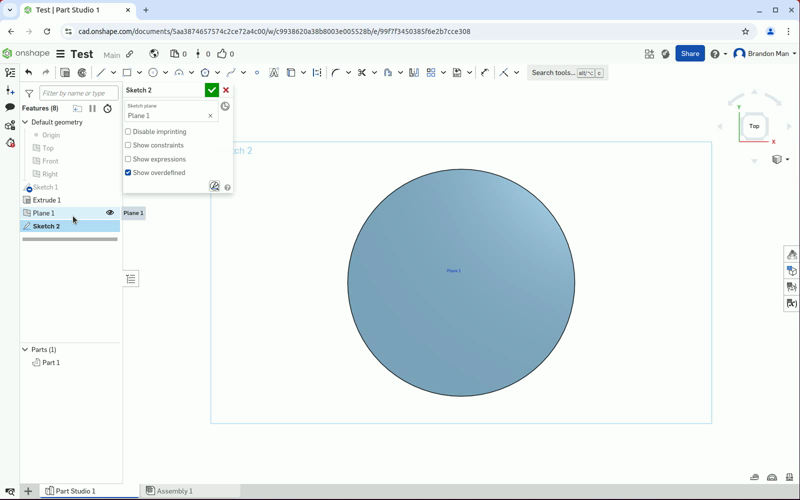
mouse_move(73, 352)
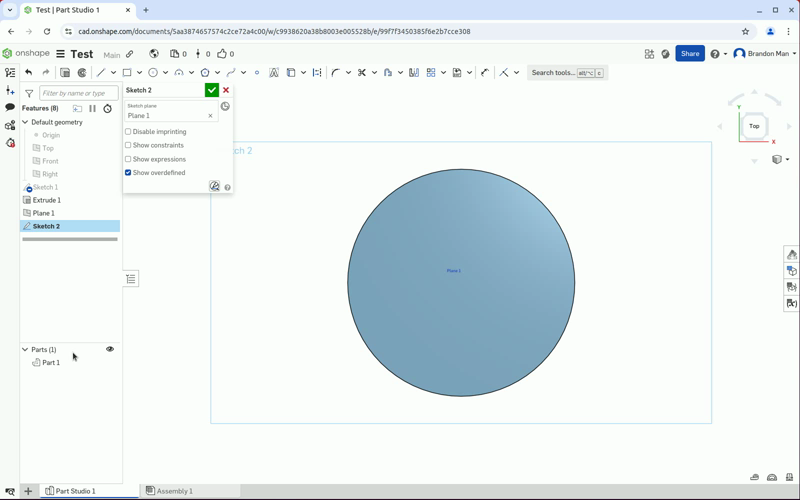
key(y)
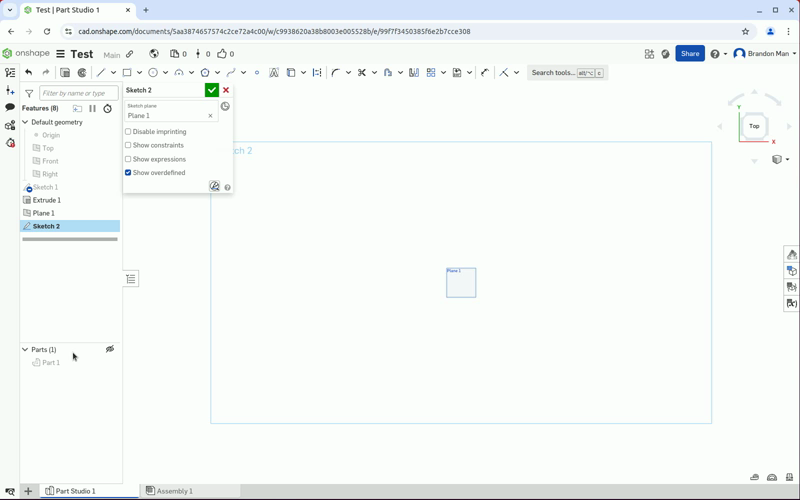
key(c)
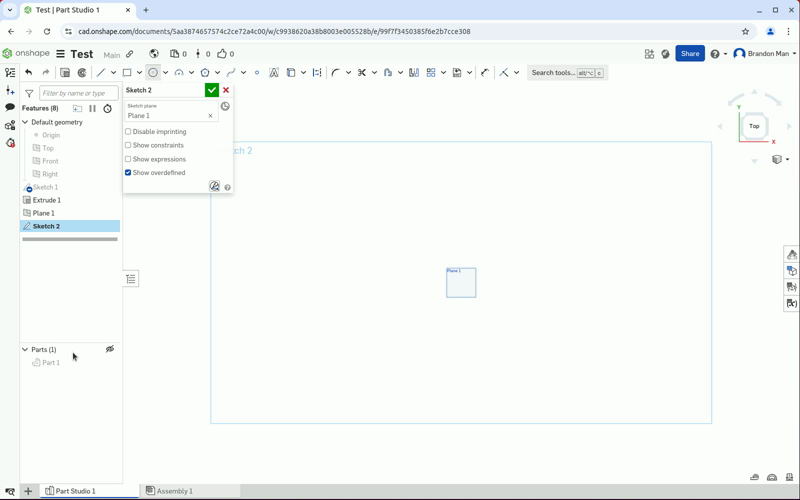
key_down(shift)
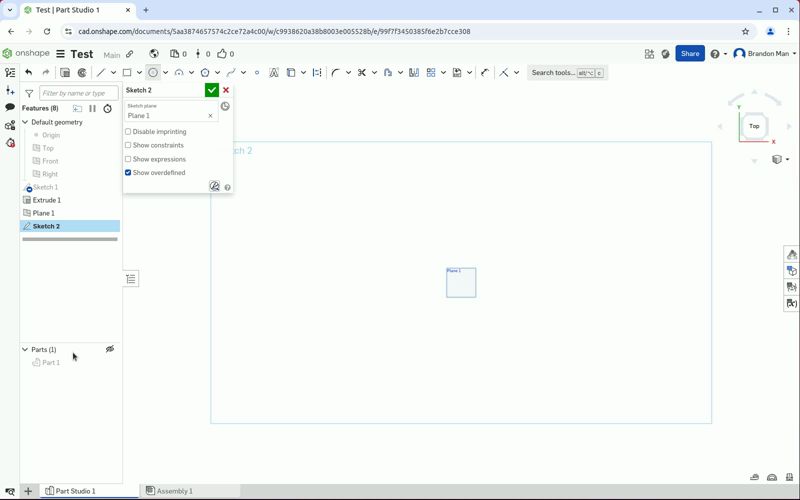
mouse_move(461, 282)
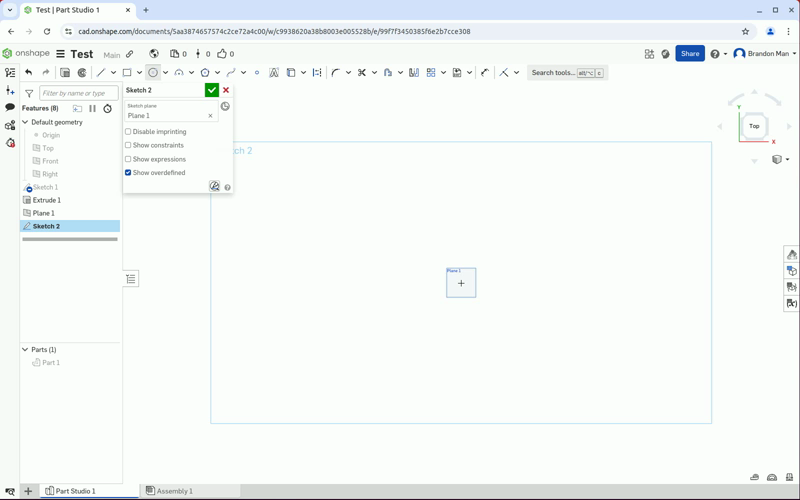
click(461, 282)
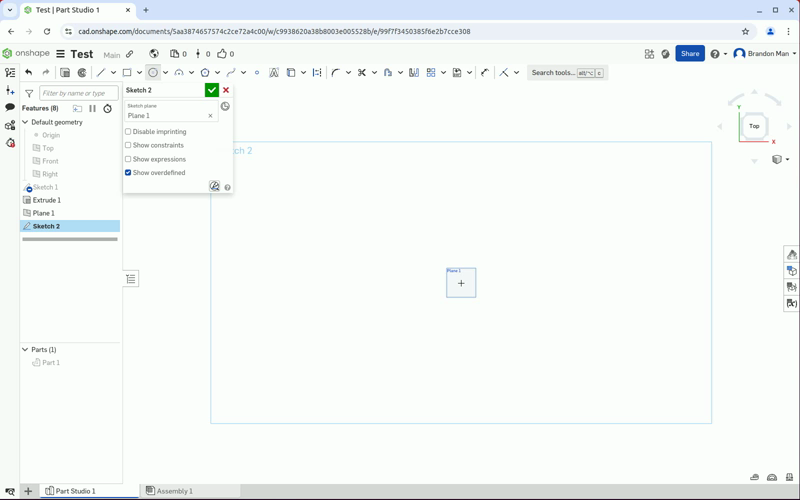
key_up(shift)
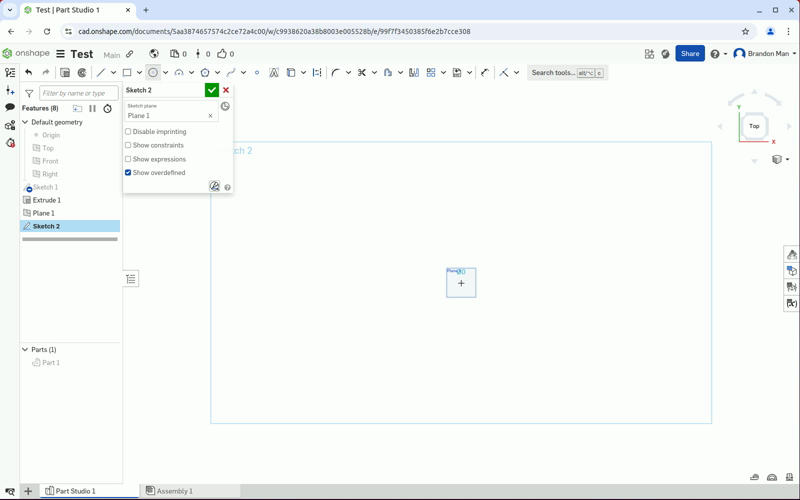
mouse_move(537, 282)
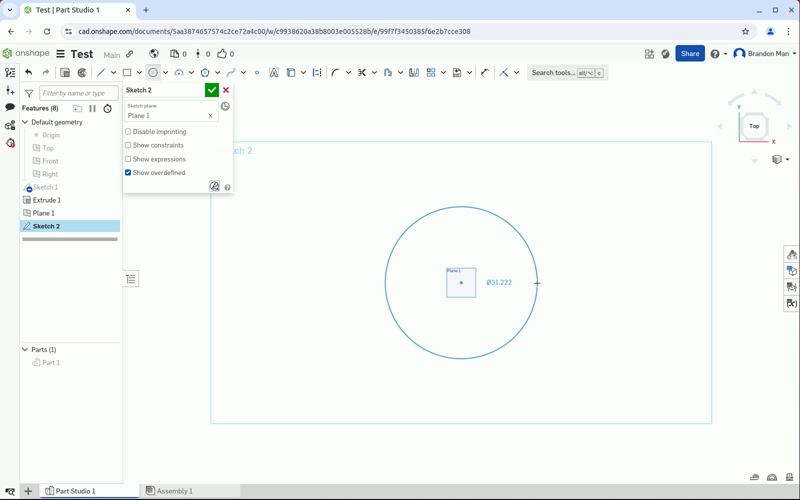
click(537, 282)
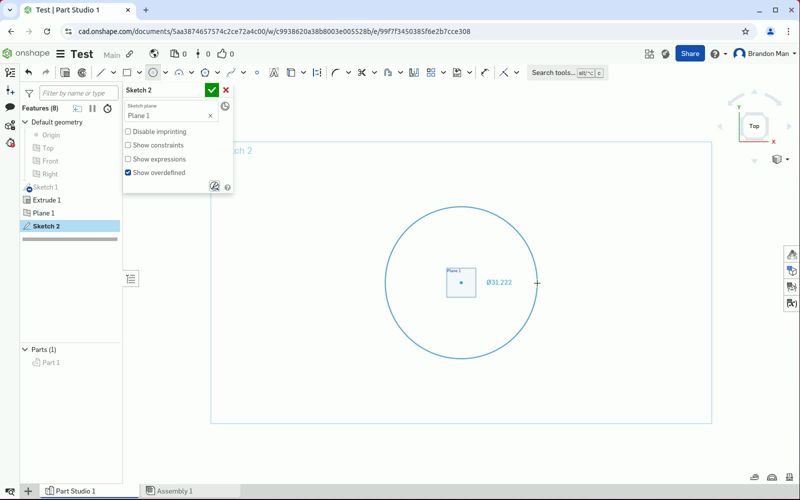
key(esc)
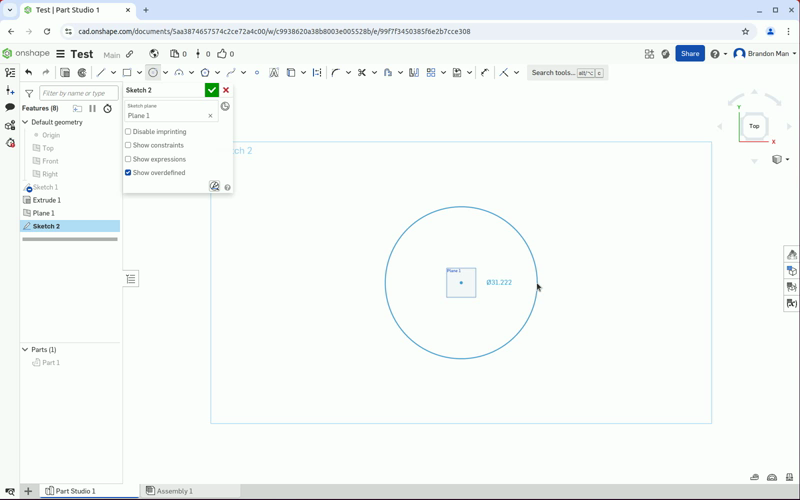
mouse_move(513, 249)
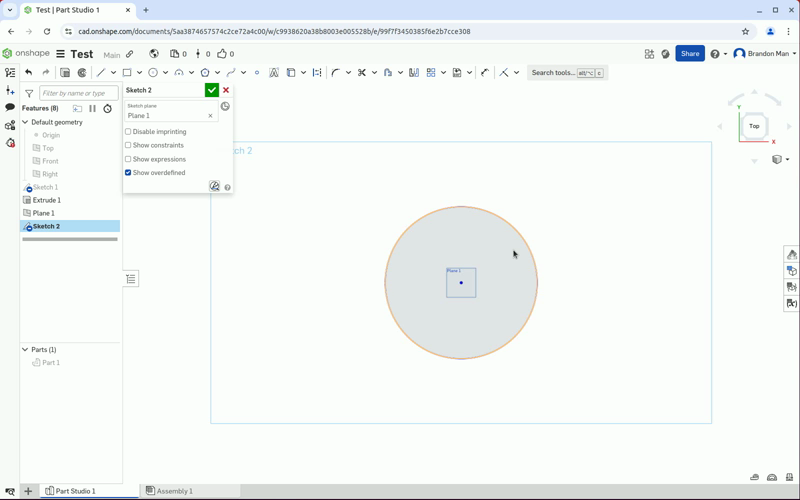
click(513, 249)
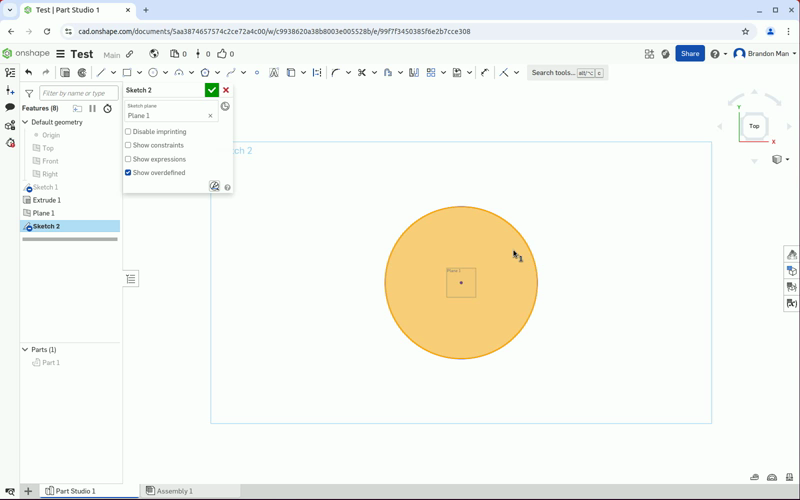
mouse_move(73, 352)
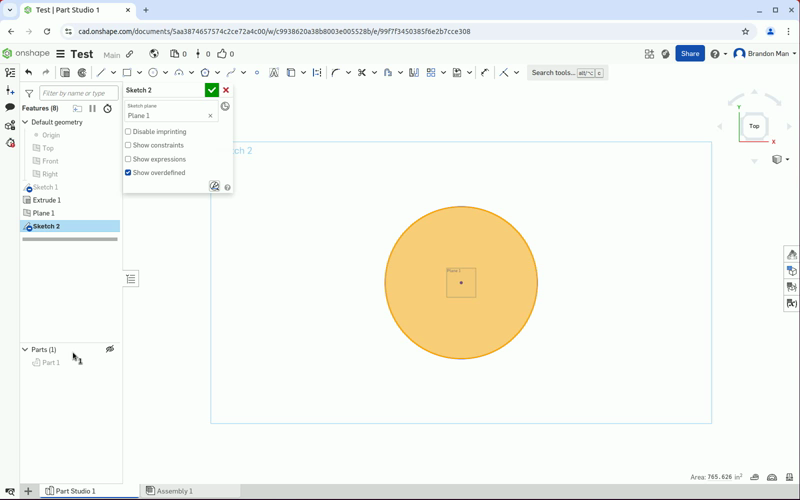
key(shift+y)
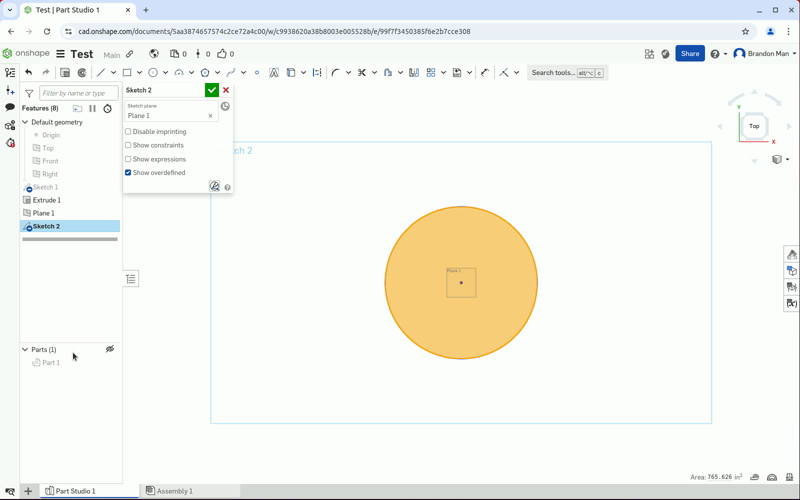
key(shift+e)
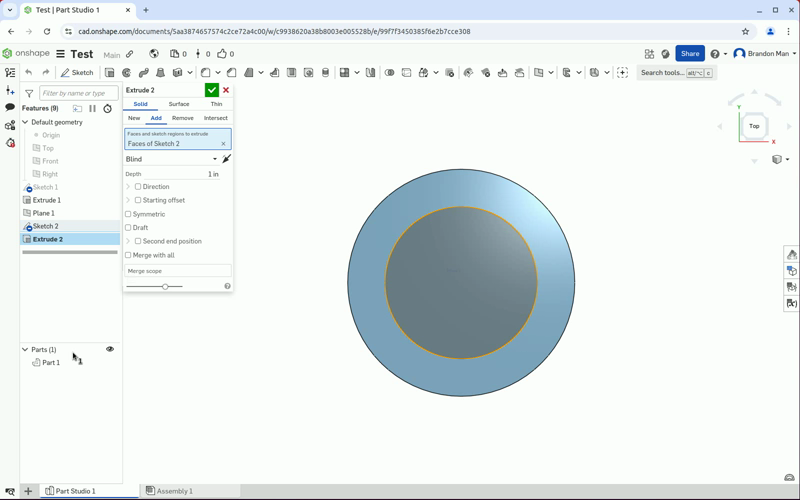
mouse_move(143, 106)
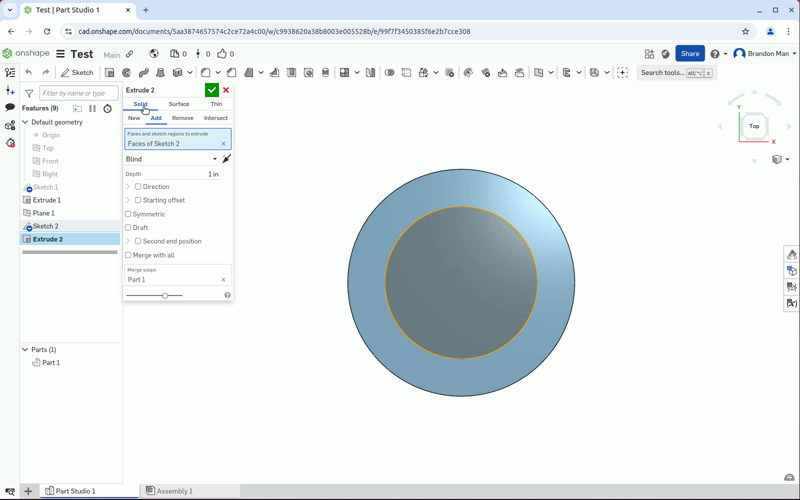
click(143, 106)
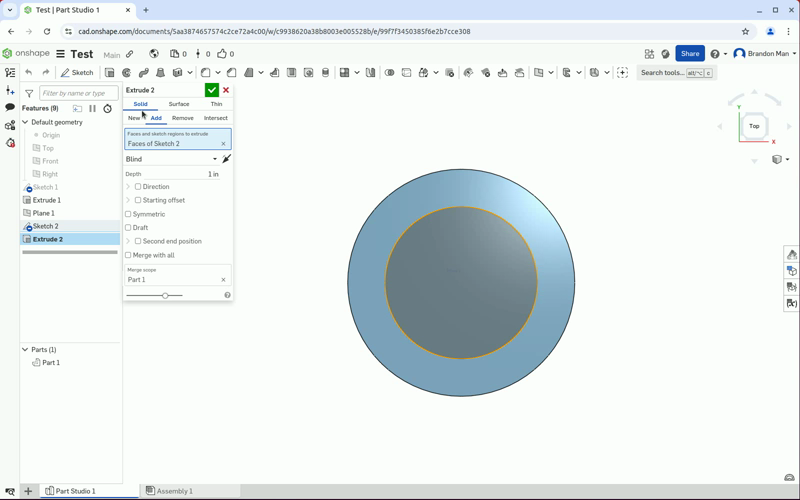
mouse_move(137, 120)
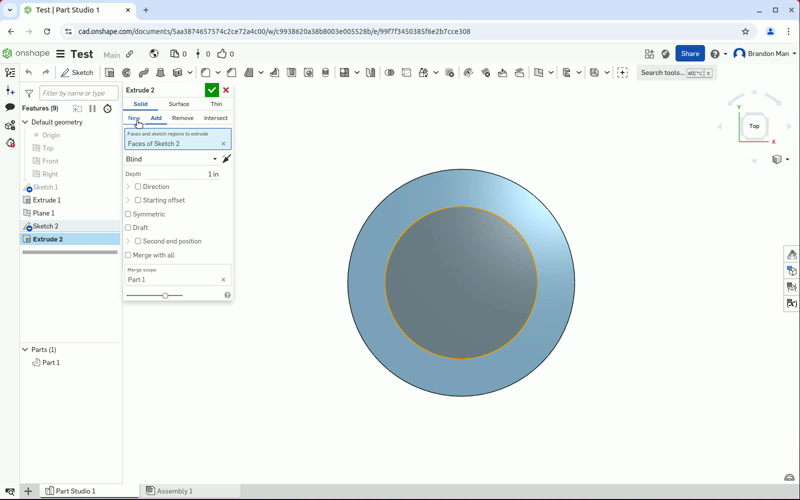
click(137, 120)
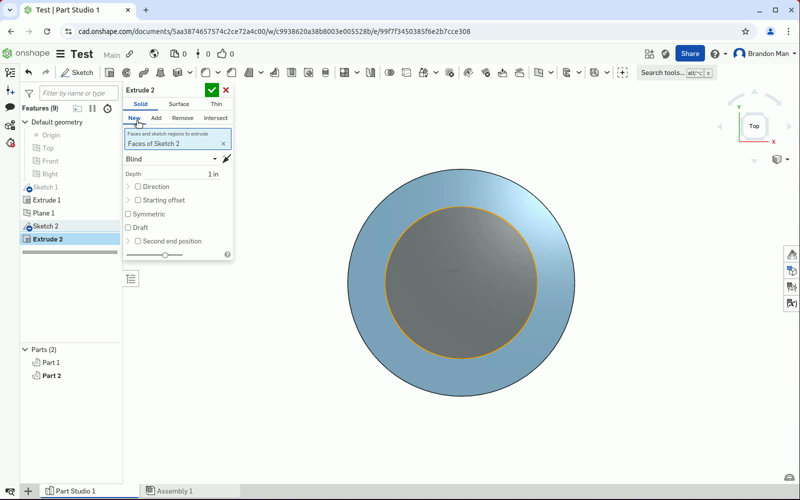
key(tab, 4)
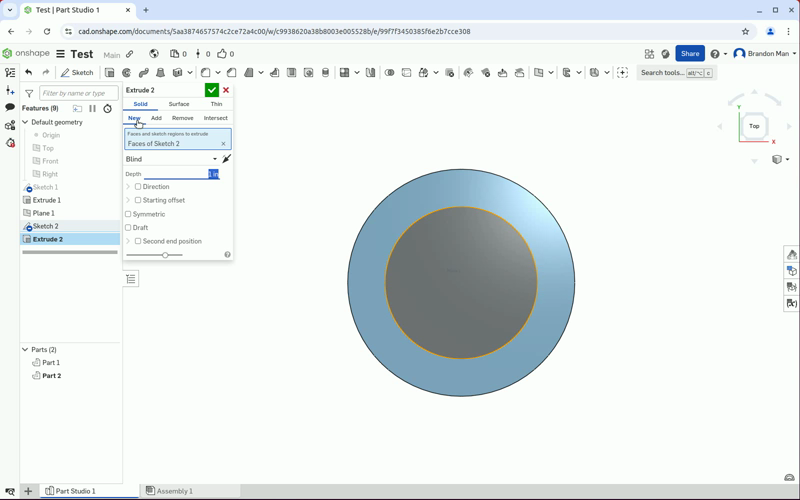
text(2.648)
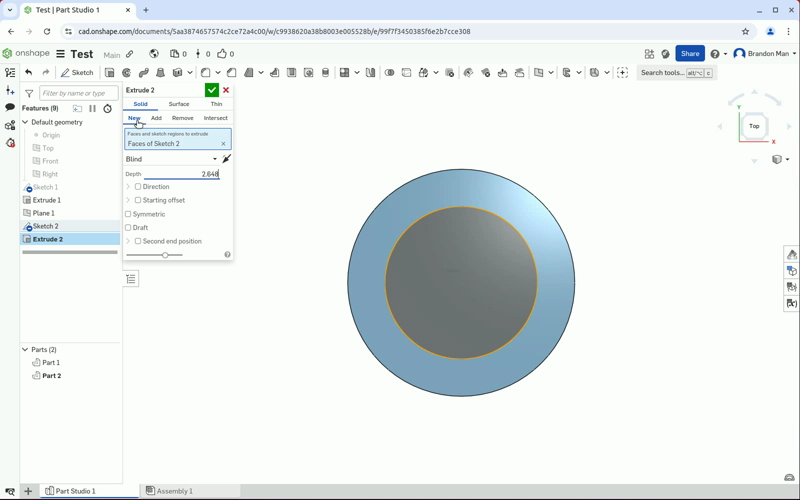
key(enter)
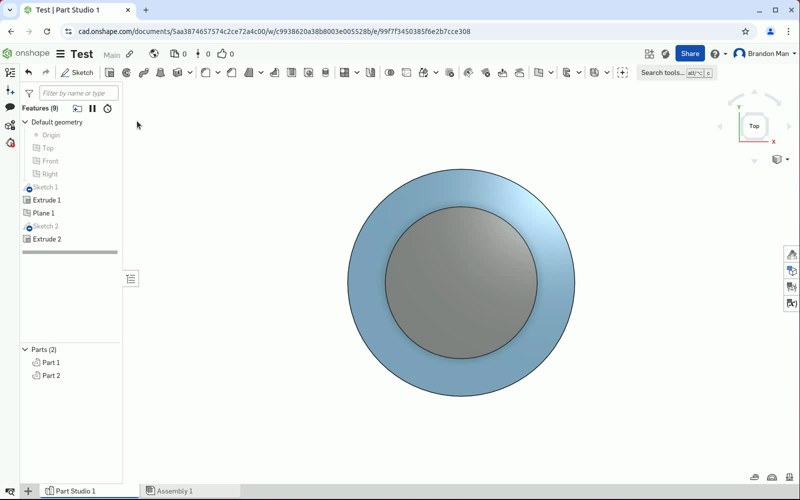
key(shift+h)
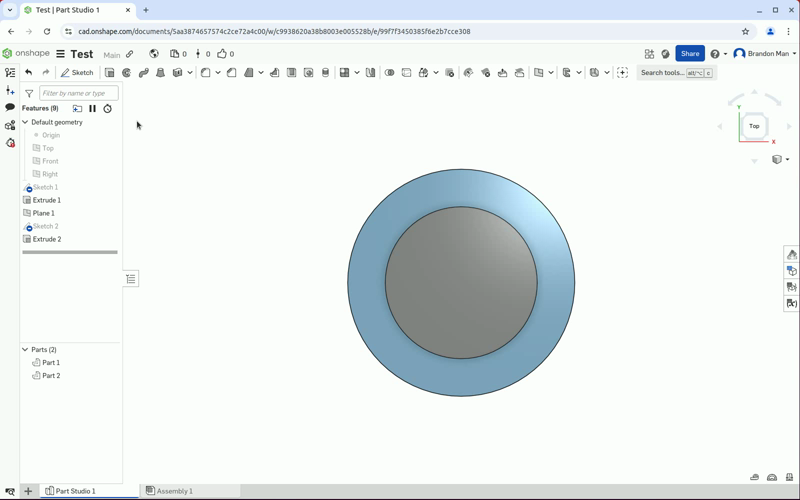
key(shift+h)
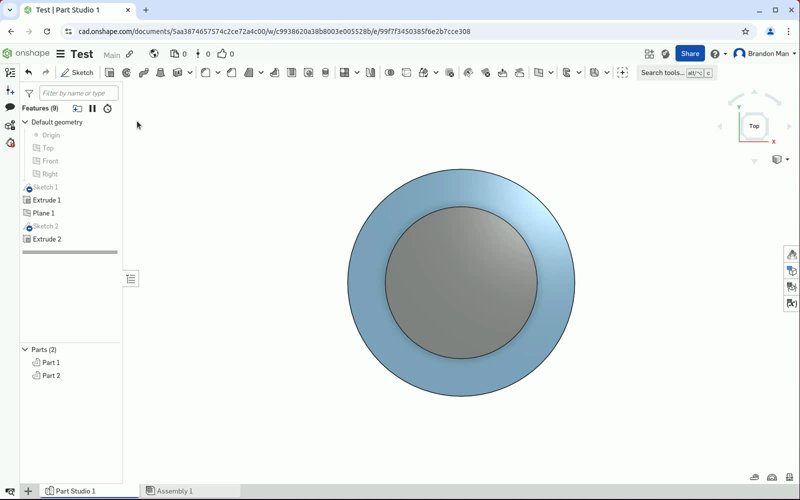
mouse_move(73, 189)
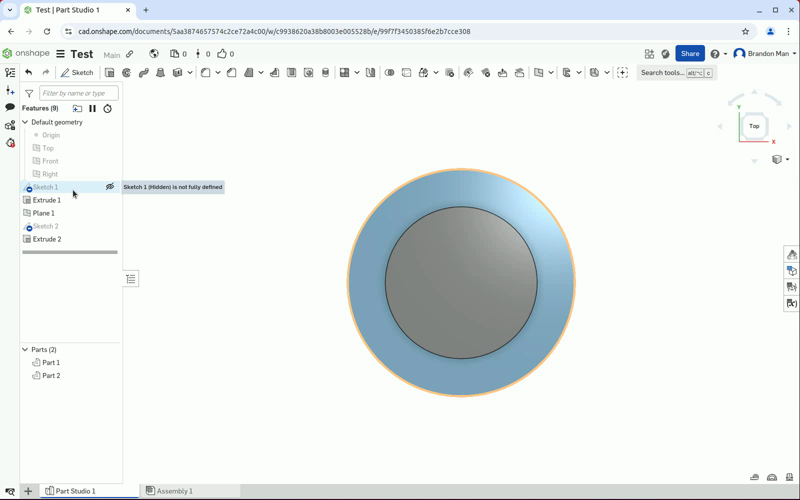
click(73, 189)
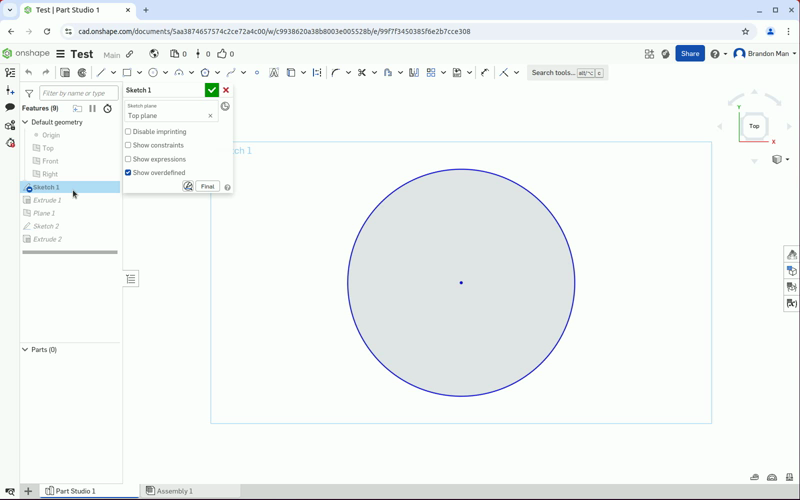
mouse_move(229, 92)
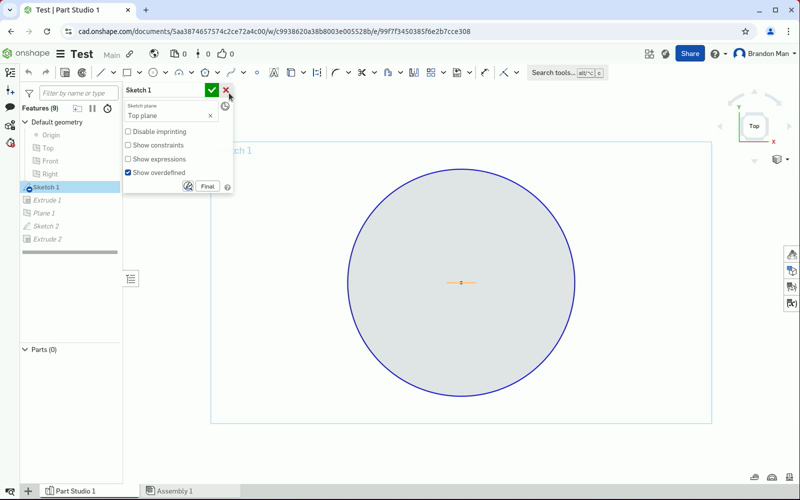
click(229, 92)
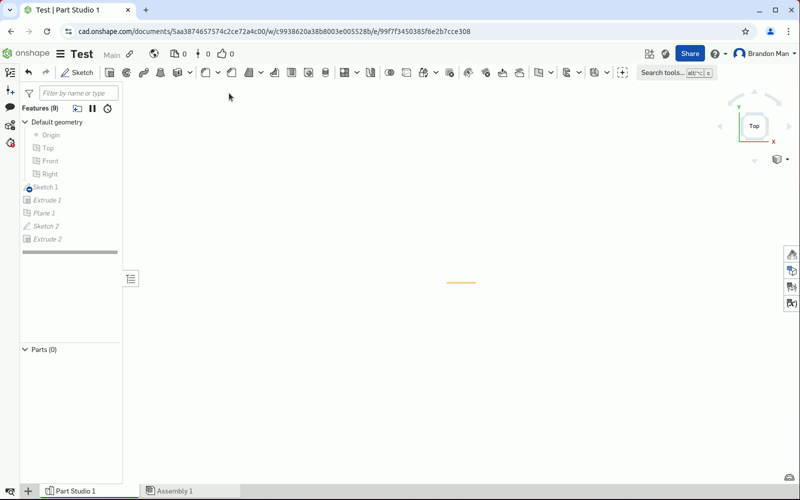
mouse_move(541, 75)
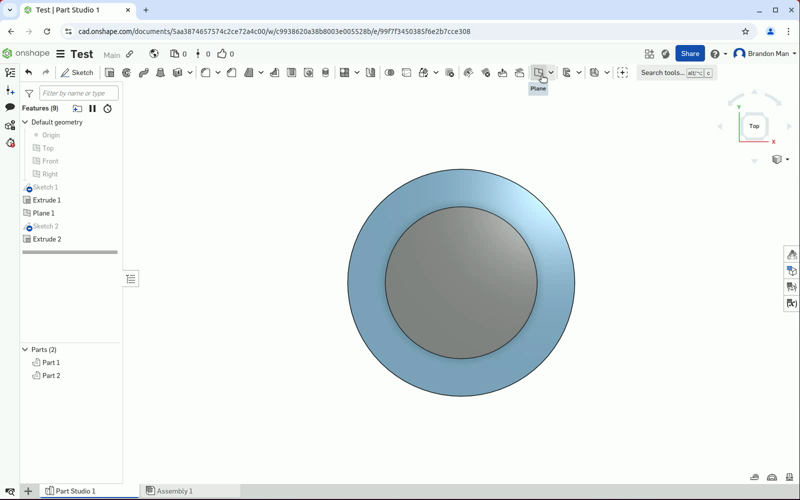
click(541, 75)
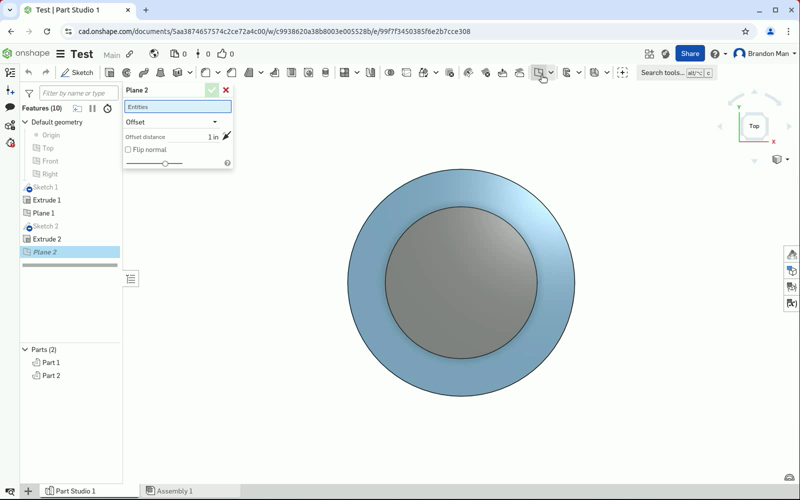
mouse_move(73, 150)
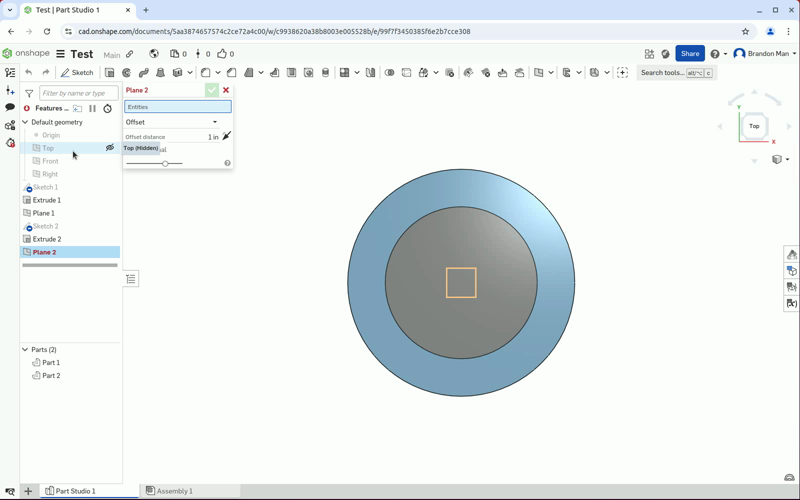
click(73, 150)
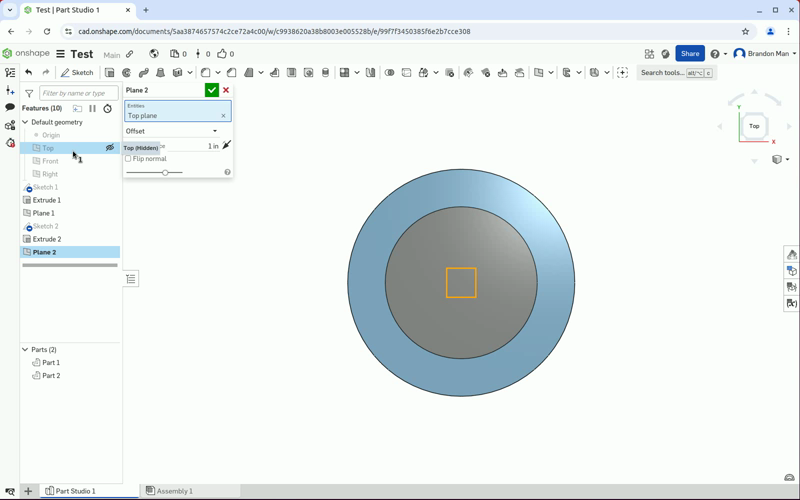
key(tab, 2)
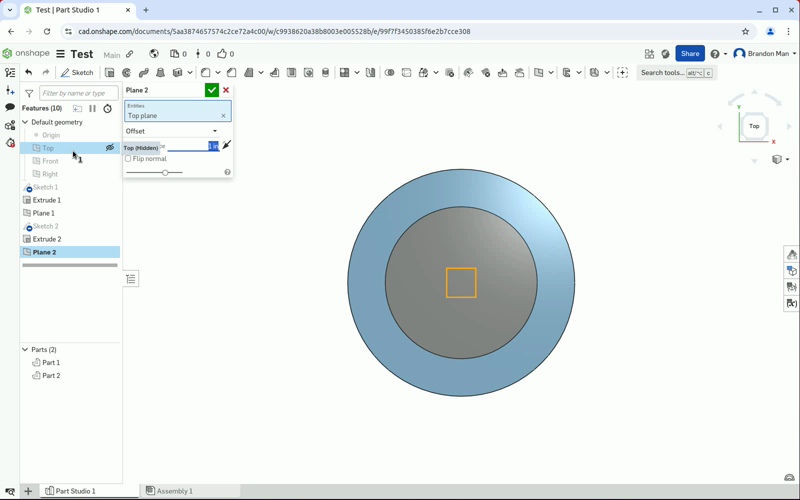
text(11.061)
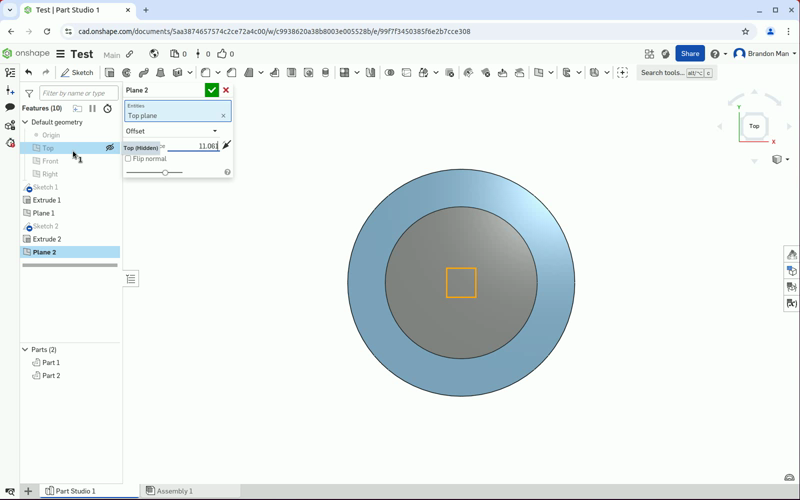
key(enter, 2)
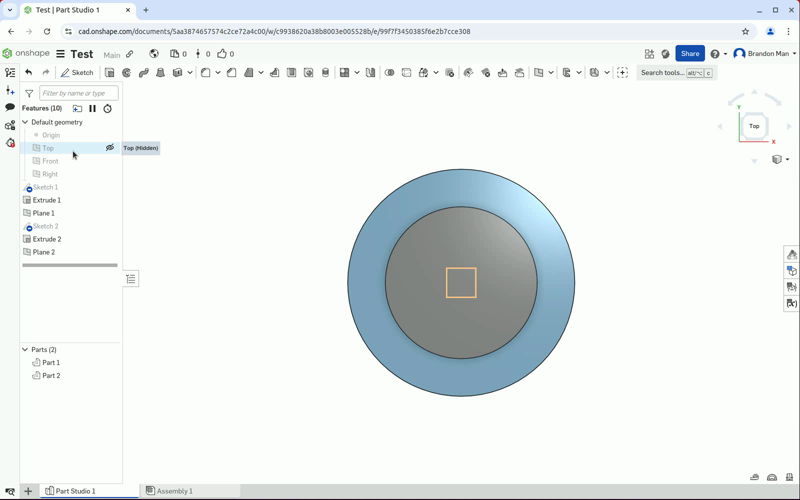
key(shift+s)
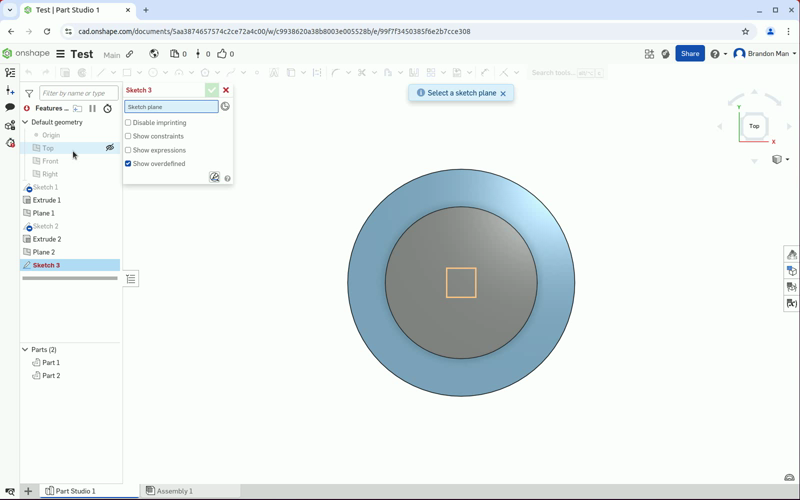
mouse_move(73, 254)
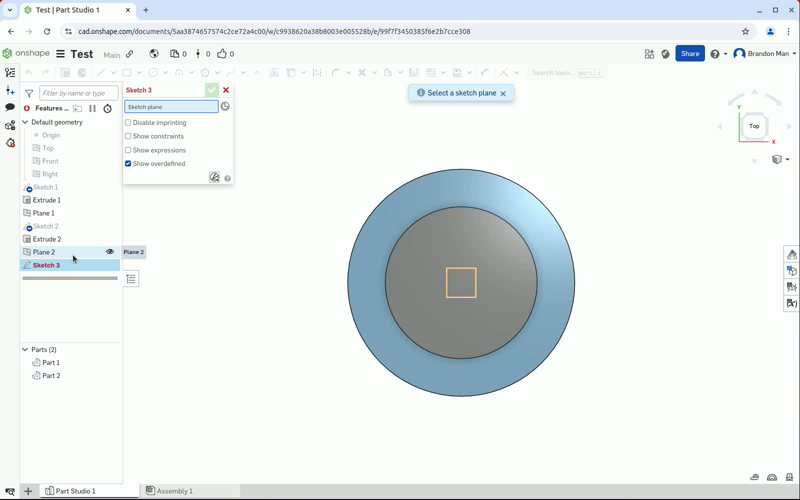
click(73, 254)
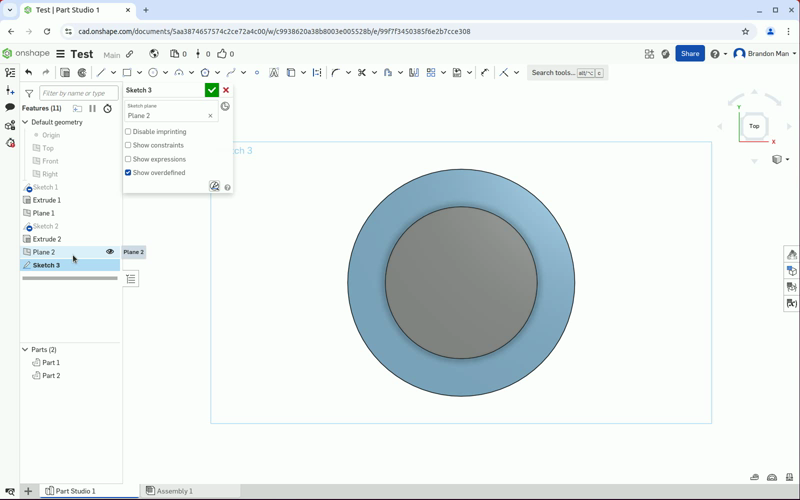
mouse_move(73, 352)
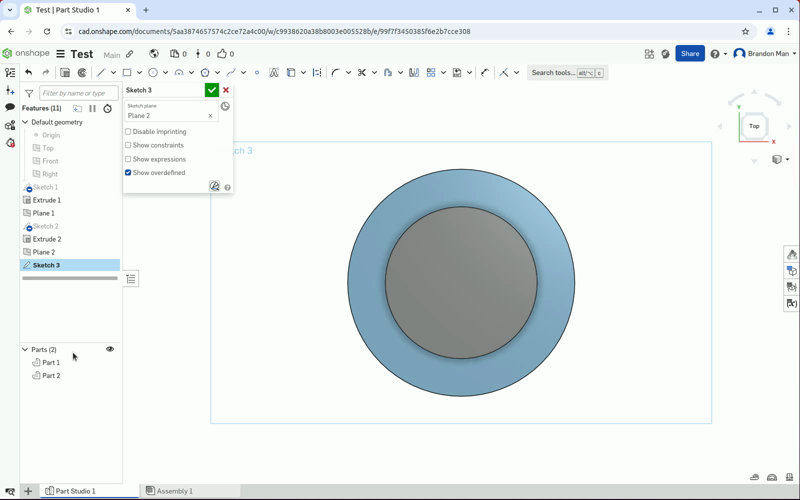
key(y)
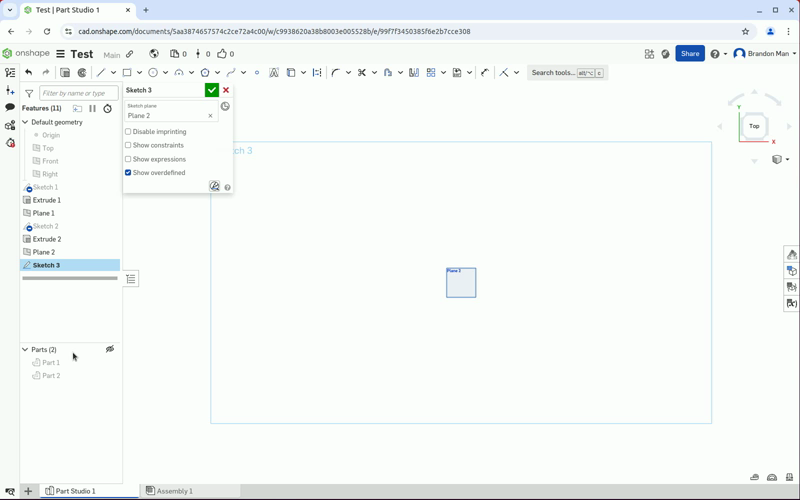
key(c)
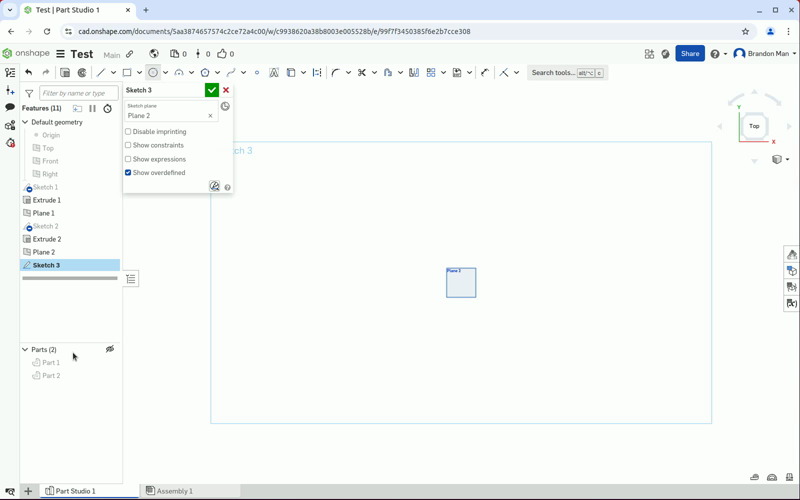
key_down(shift)
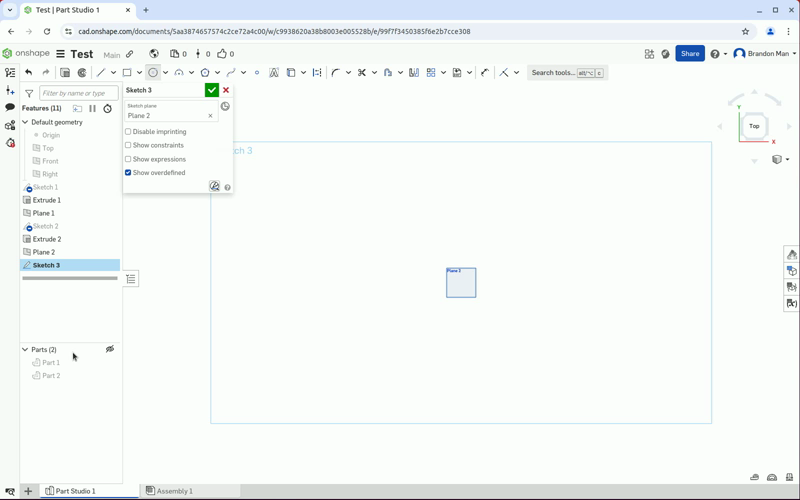
mouse_move(461, 282)
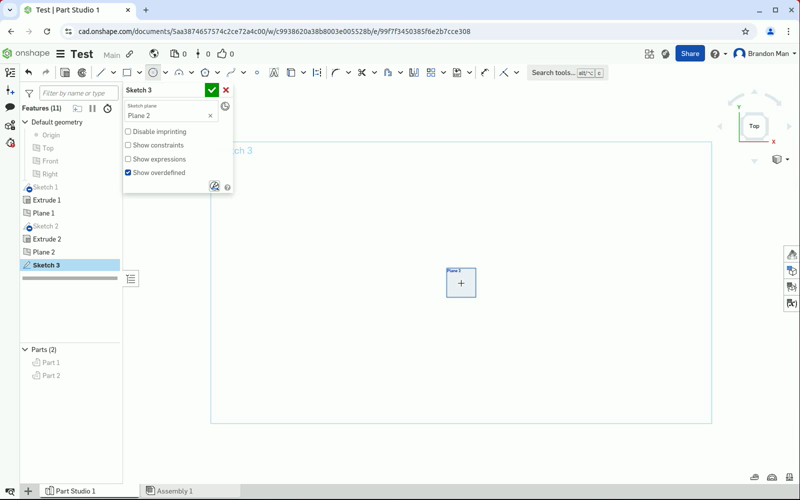
click(461, 282)
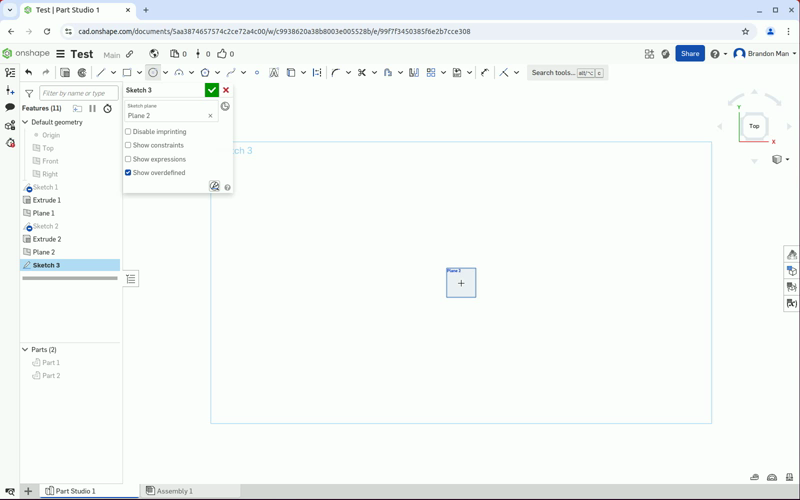
key_up(shift)
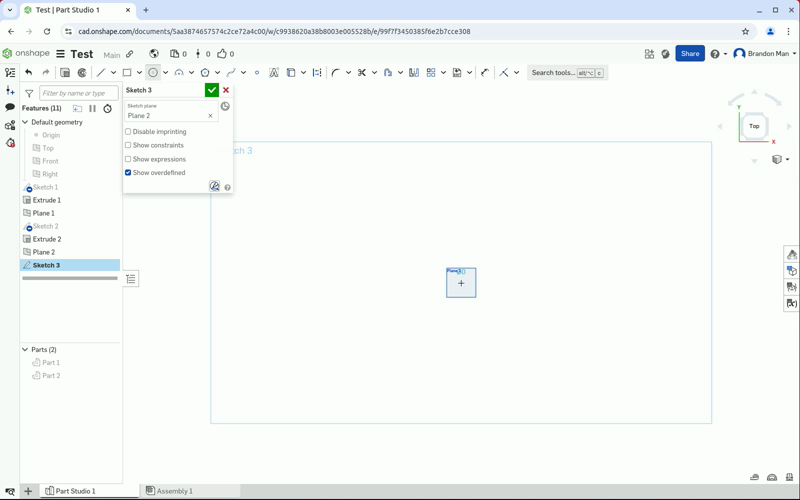
mouse_move(511, 282)
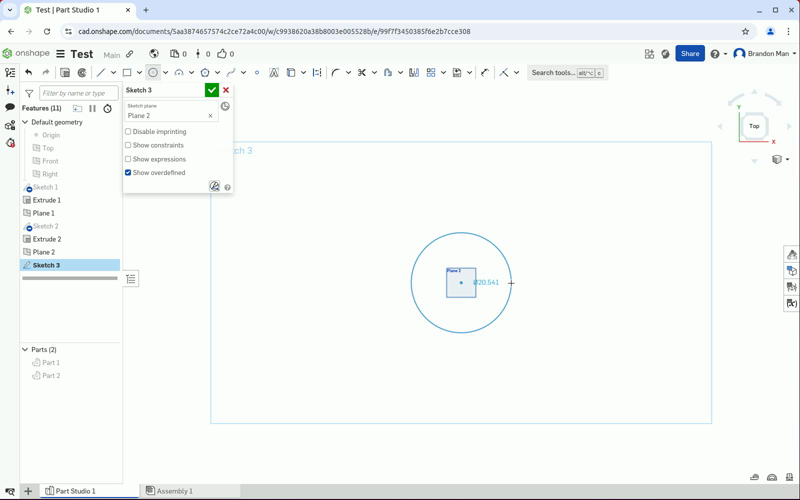
click(511, 282)
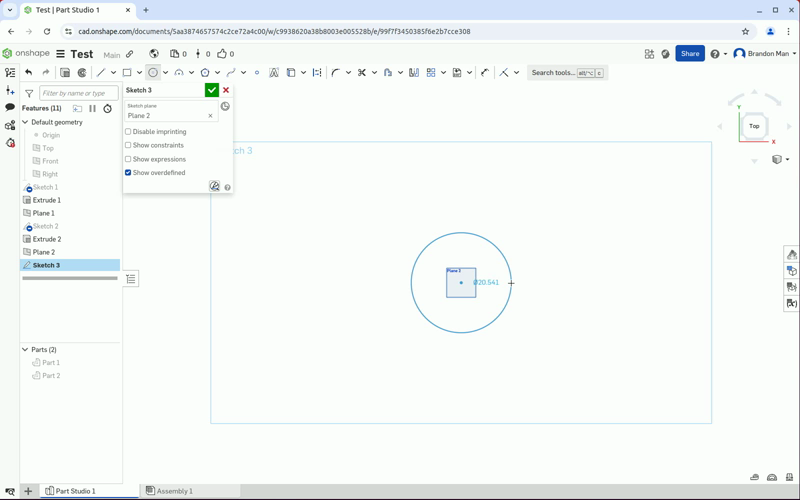
key(esc)
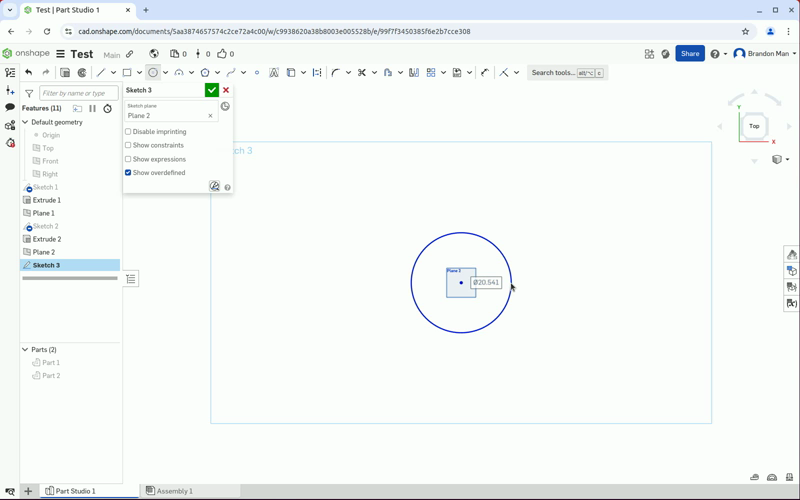
mouse_move(453, 325)
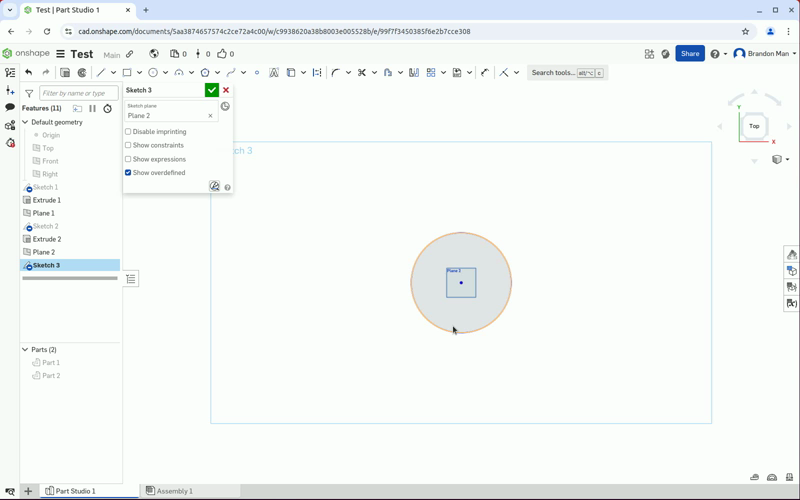
click(453, 325)
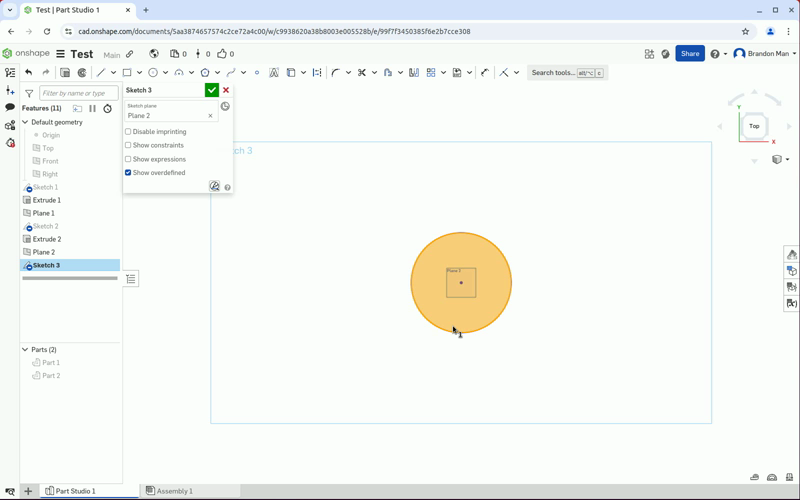
mouse_move(73, 352)
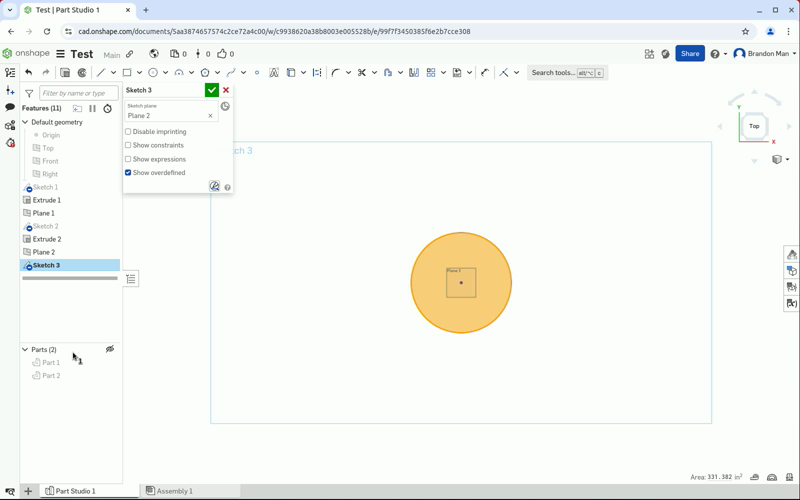
key(shift+y)
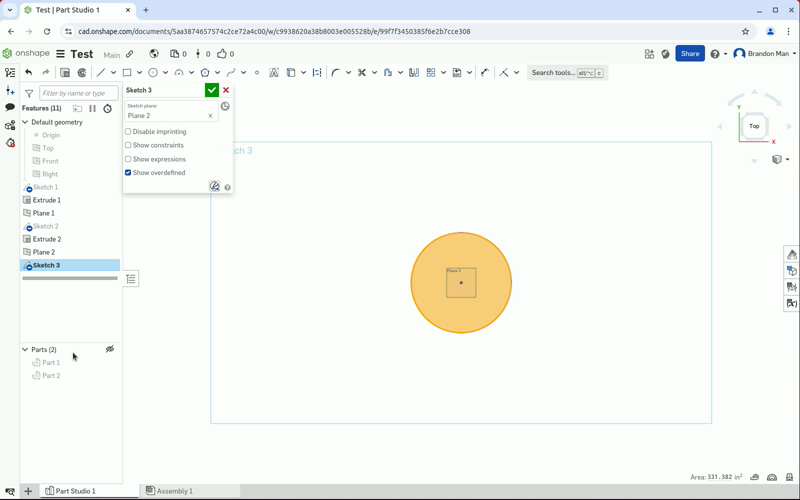
key(shift+e)
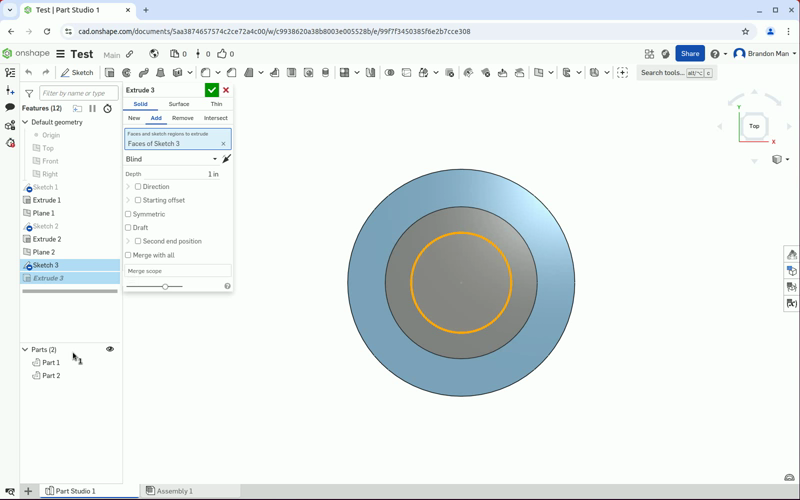
mouse_move(143, 106)
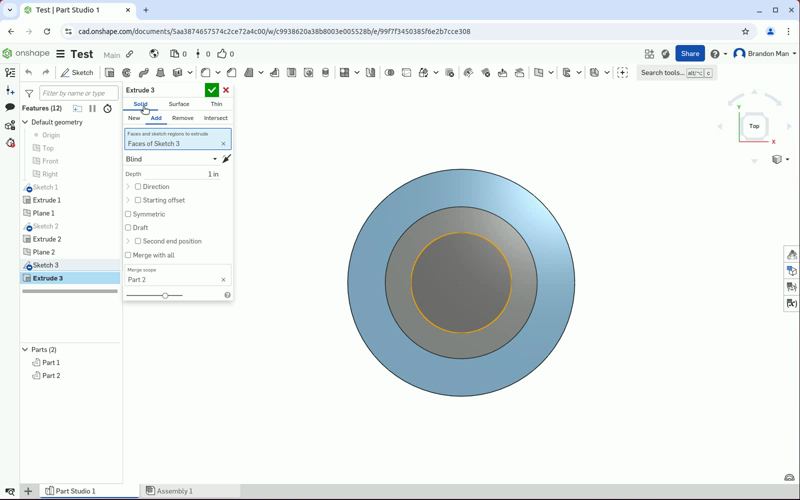
click(143, 106)
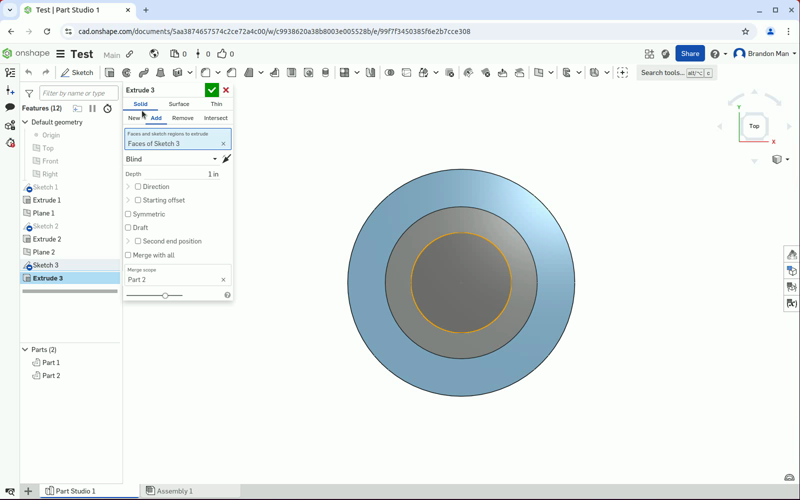
mouse_move(137, 120)
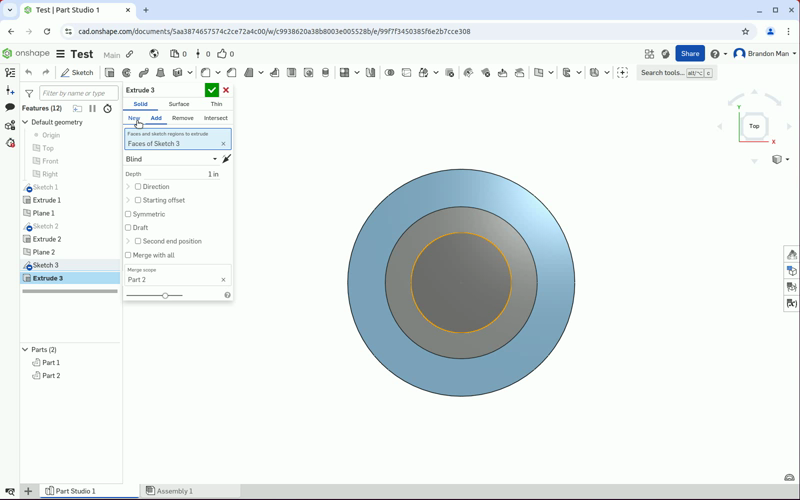
click(137, 120)
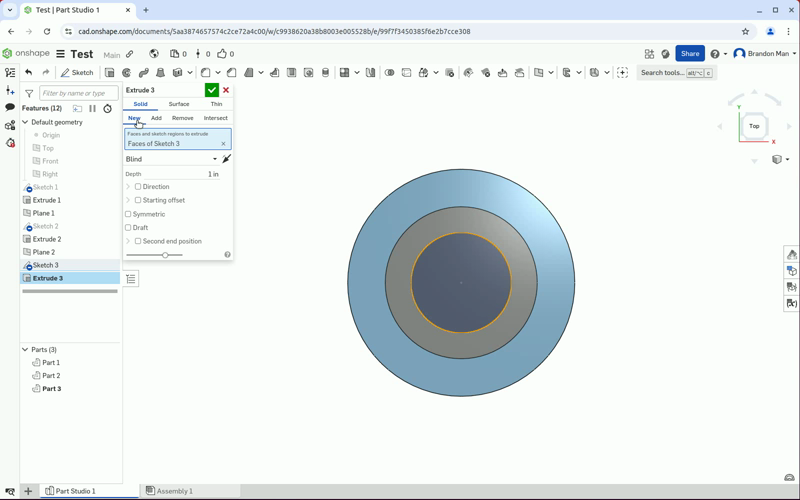
key(tab, 4)
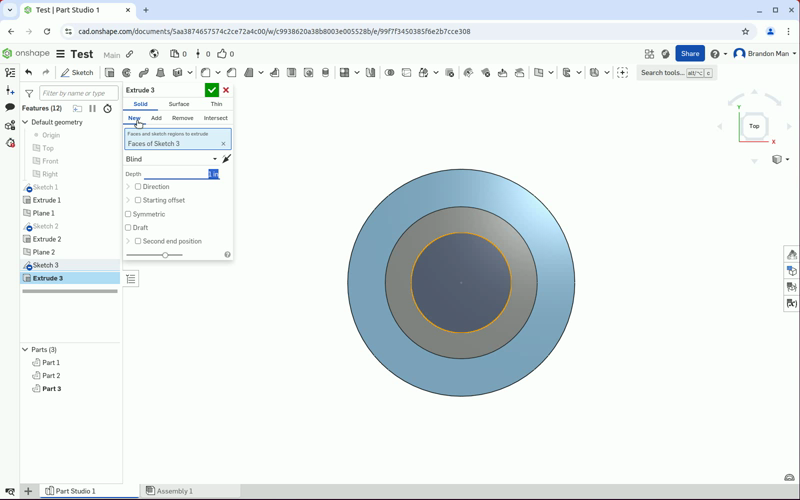
text(5.055)
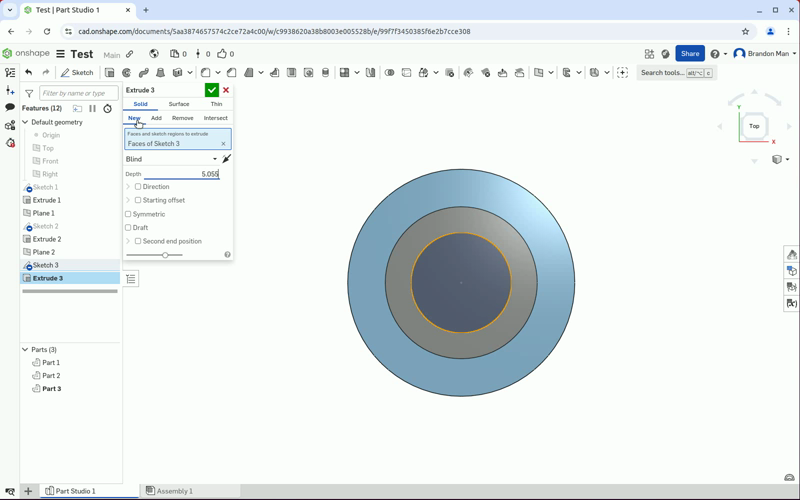
key(enter)
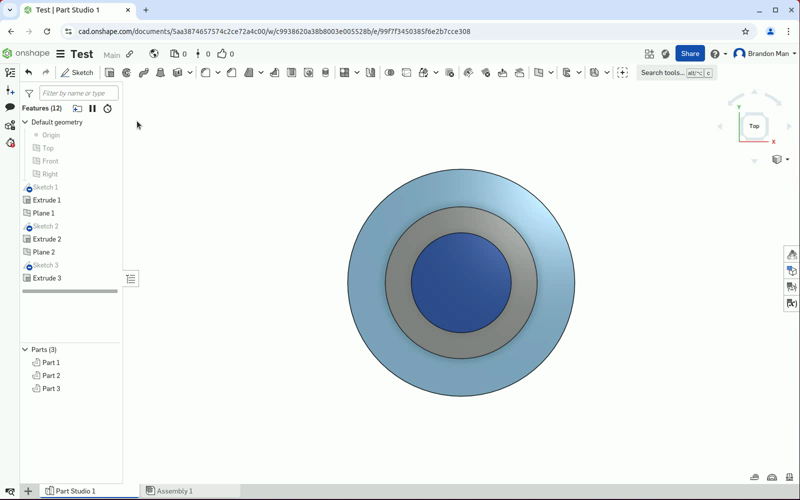
key(shift+h)
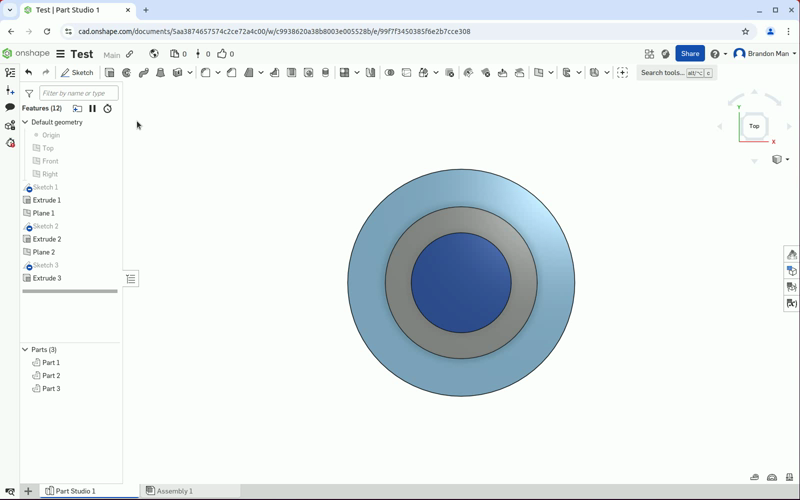
key(shift+h)
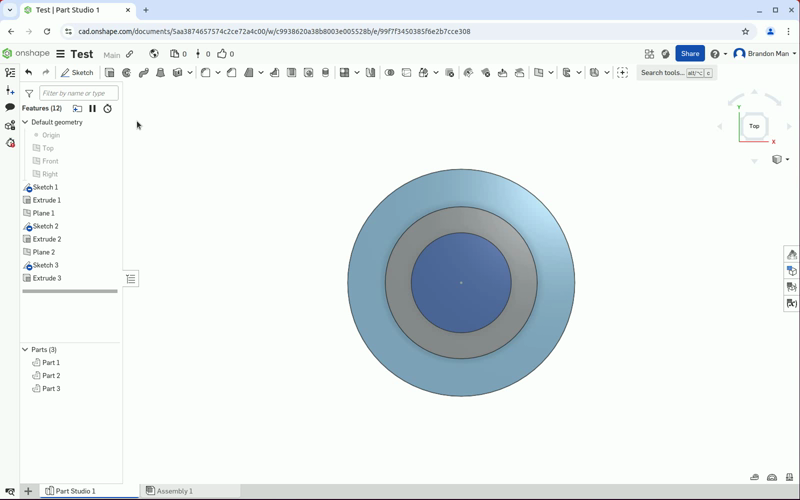
key(shift+7)
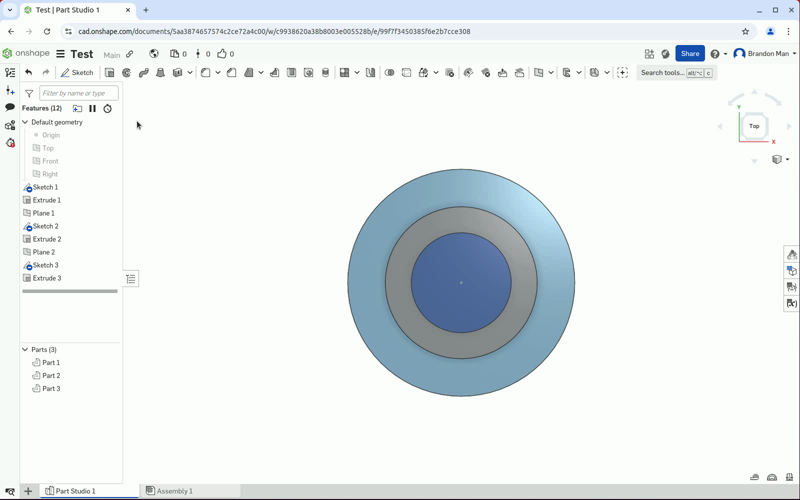
key(up, 3)
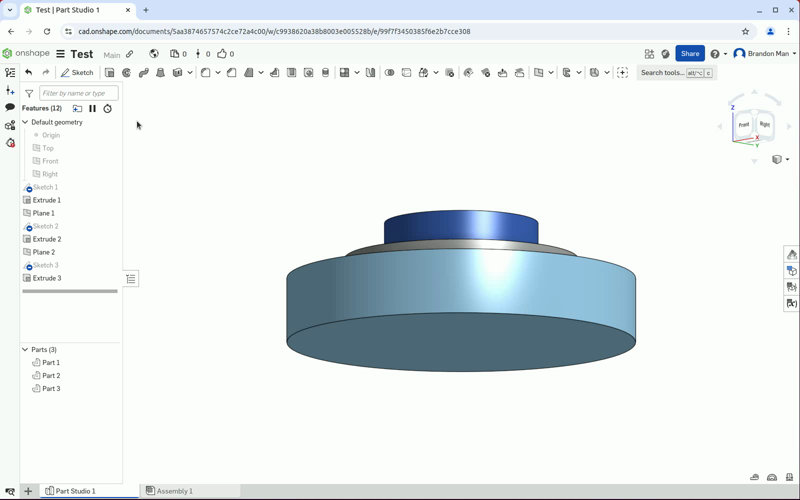
key(left, 3)
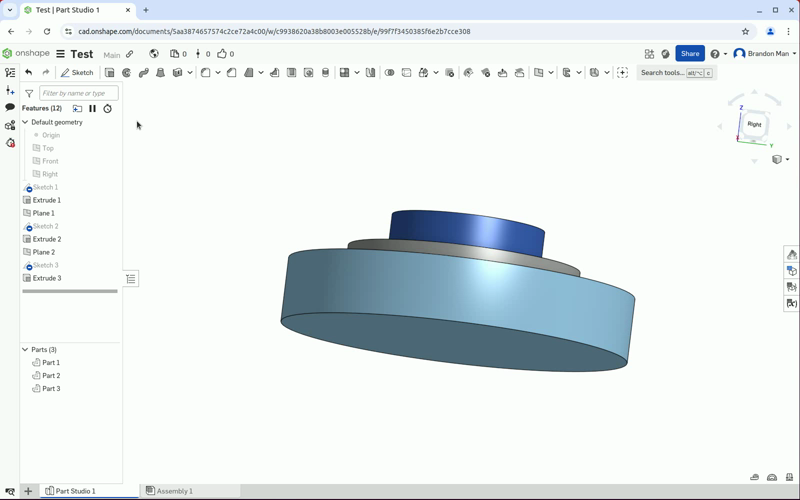
key(right, 3)
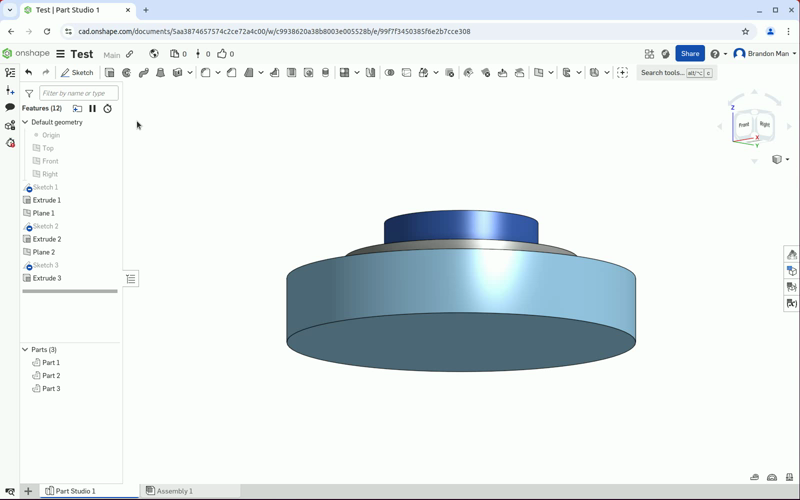
key(down, 3)
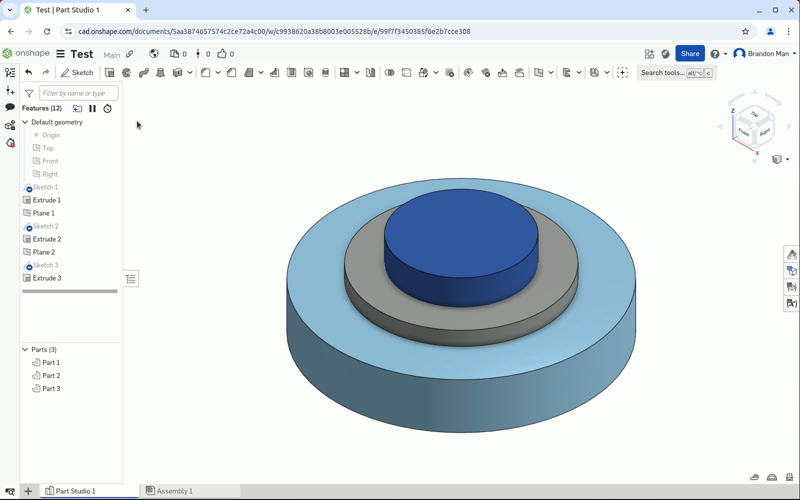
mouse_move(73, 189)
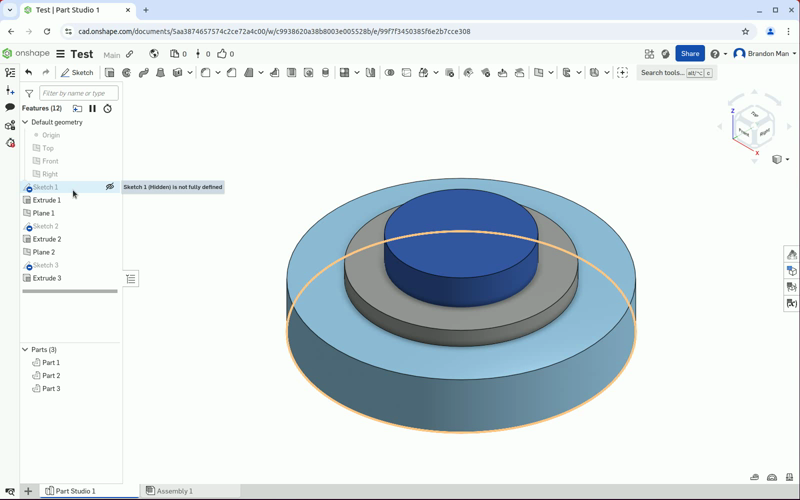
click(73, 189)